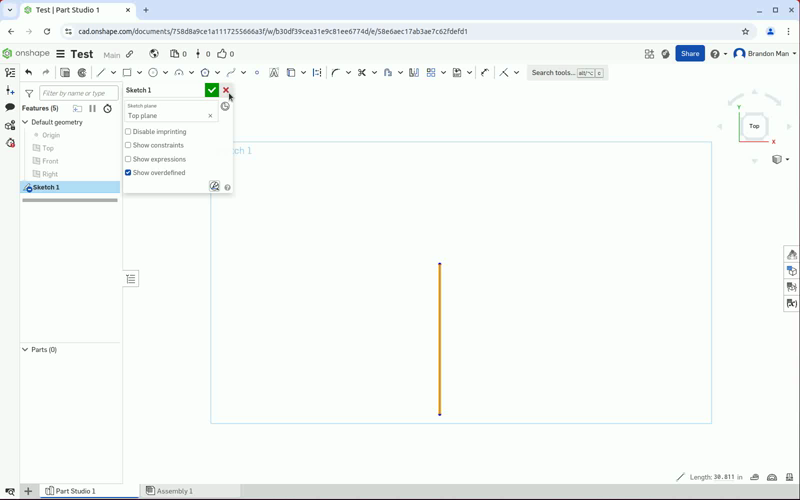
key(shift+h)
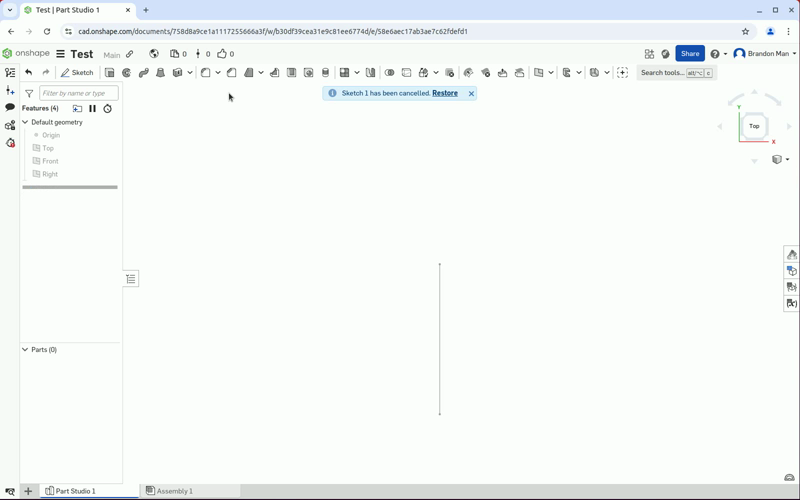
mouse_move(73, 352)
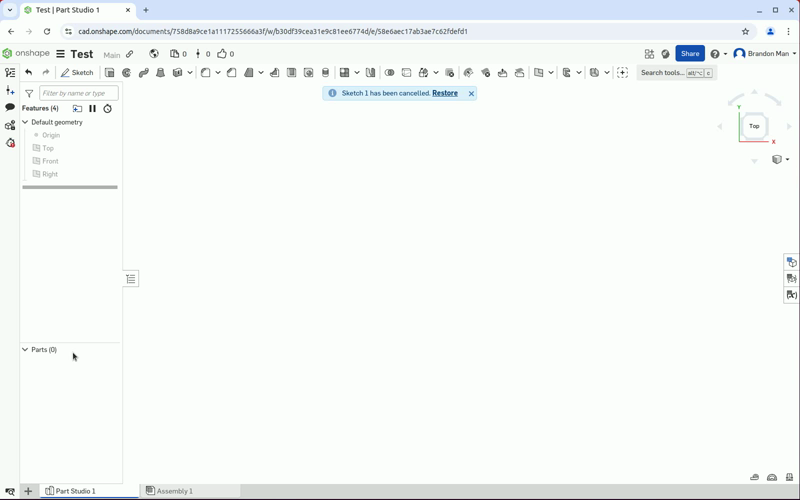
key(y)
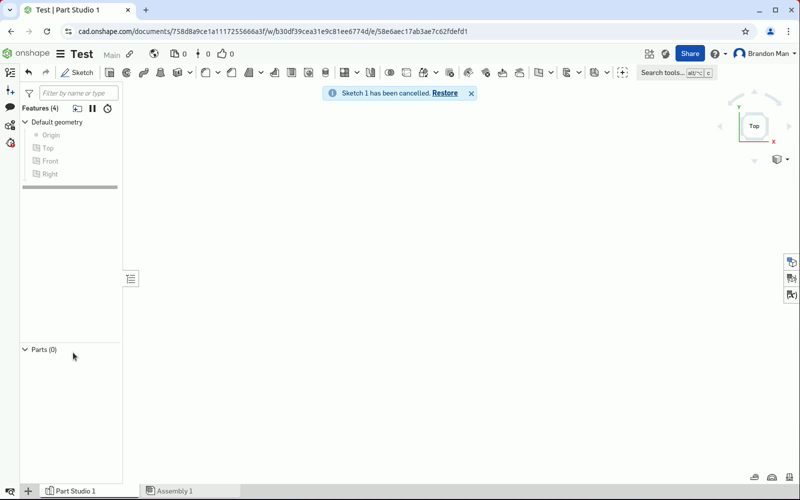
key(shift+p)
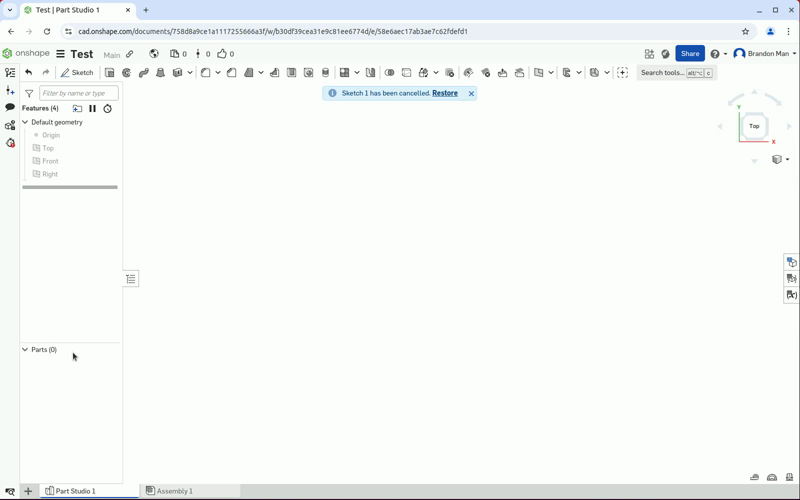
key(space)
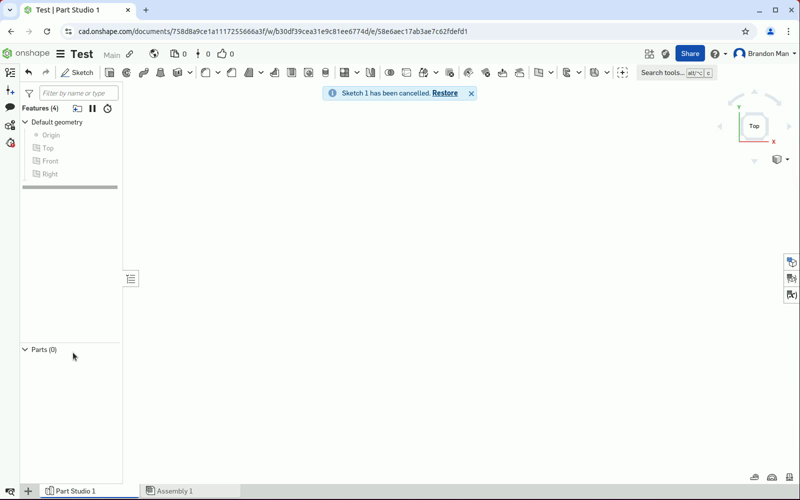
key_down(shift)
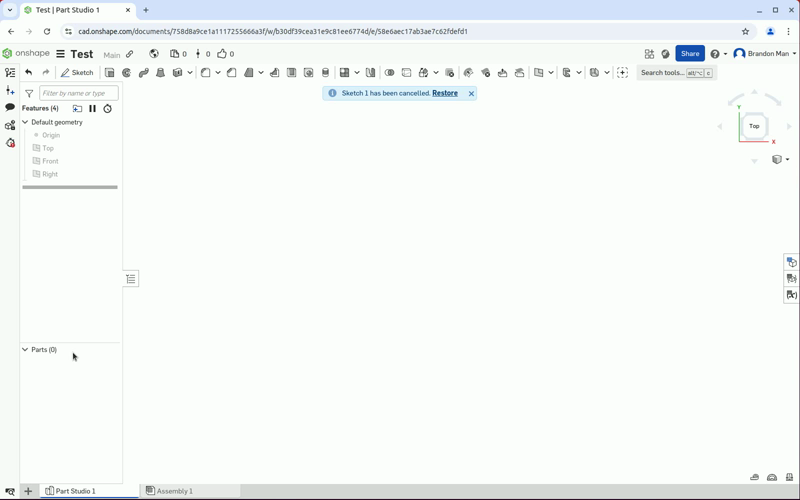
key(up)
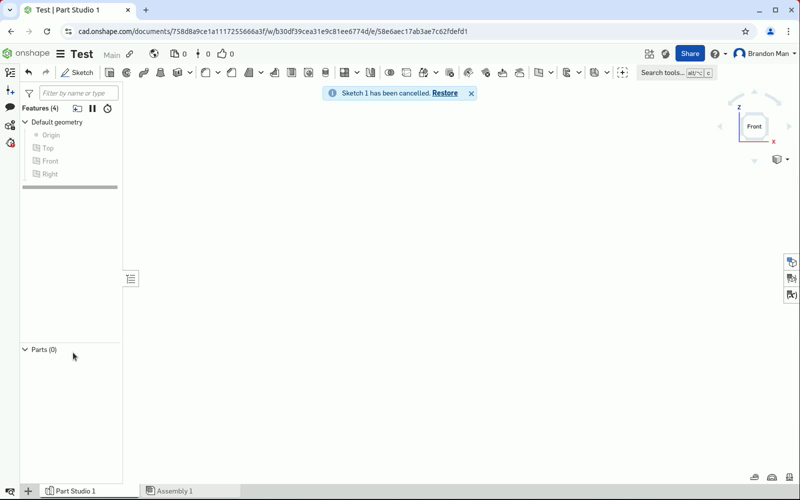
key_up(shift)
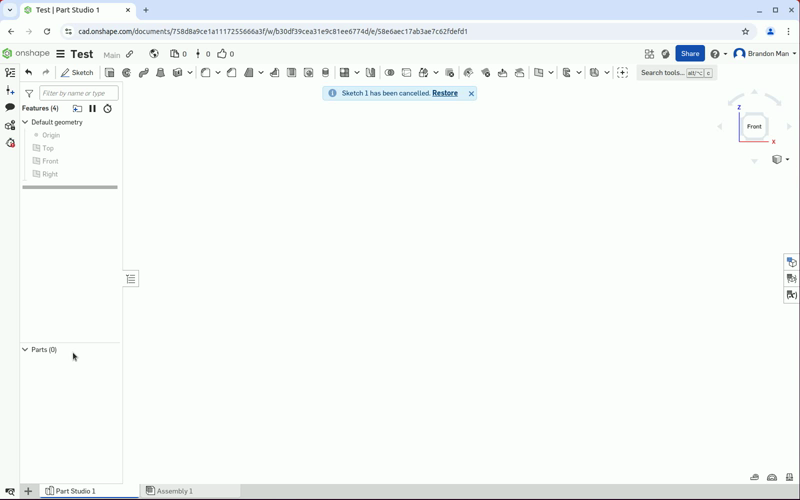
mouse_move(73, 352)
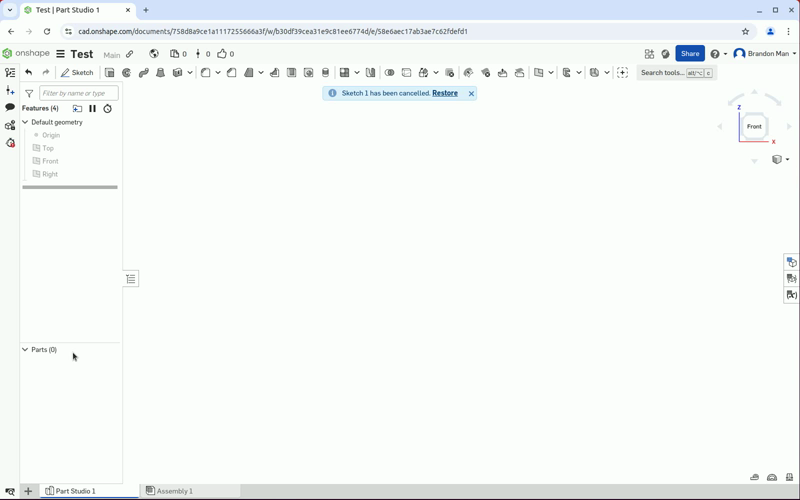
key(shift+y)
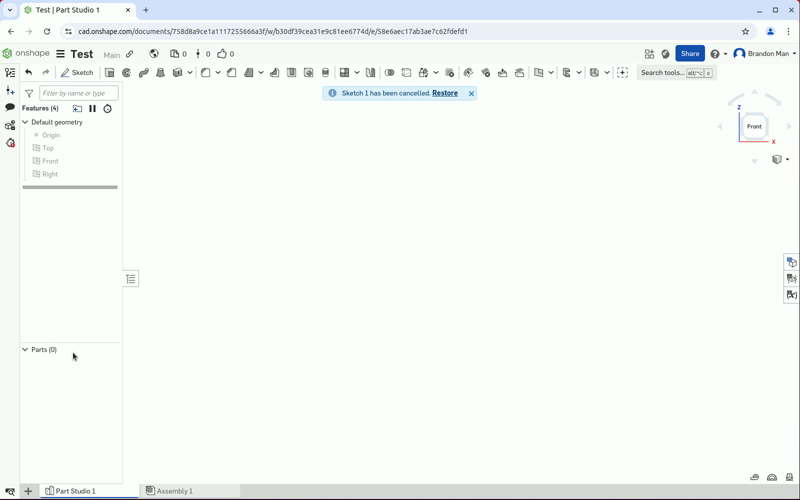
key(shift+s)
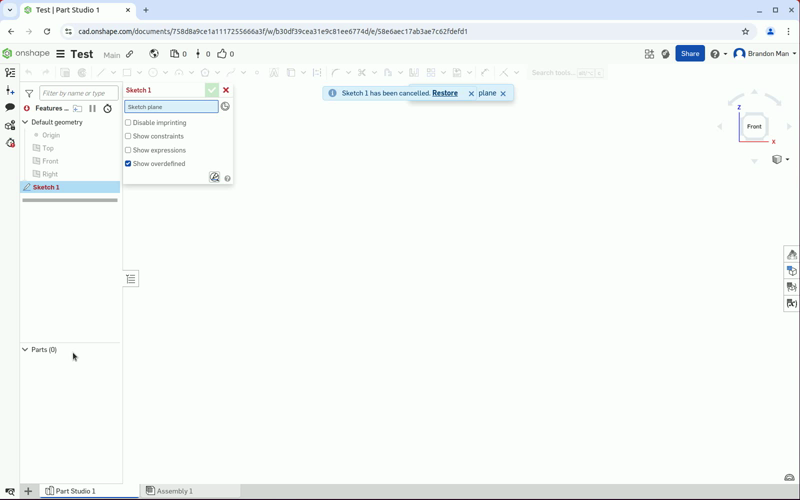
mouse_move(73, 163)
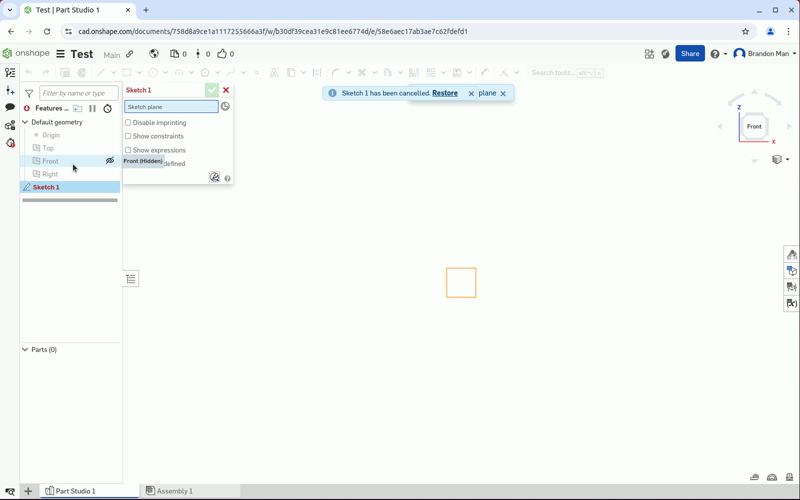
click(73, 163)
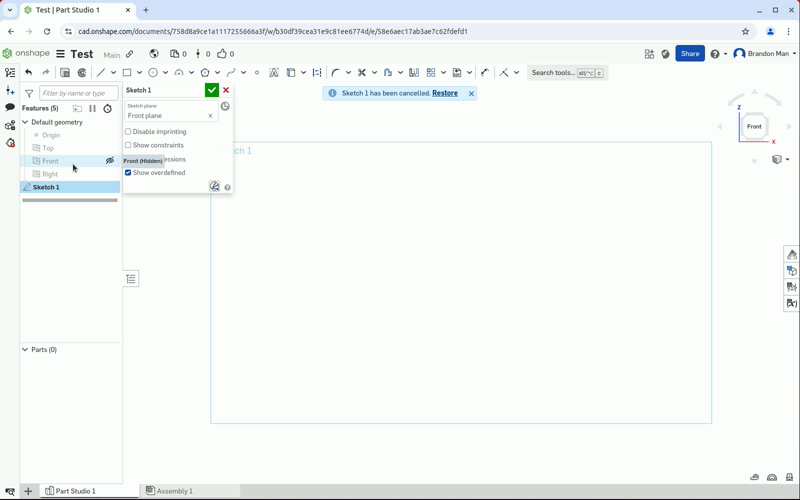
mouse_move(73, 352)
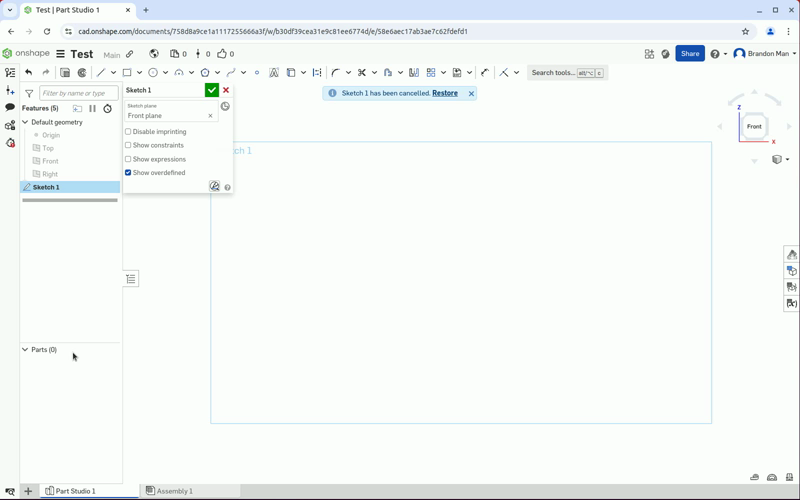
key(y)
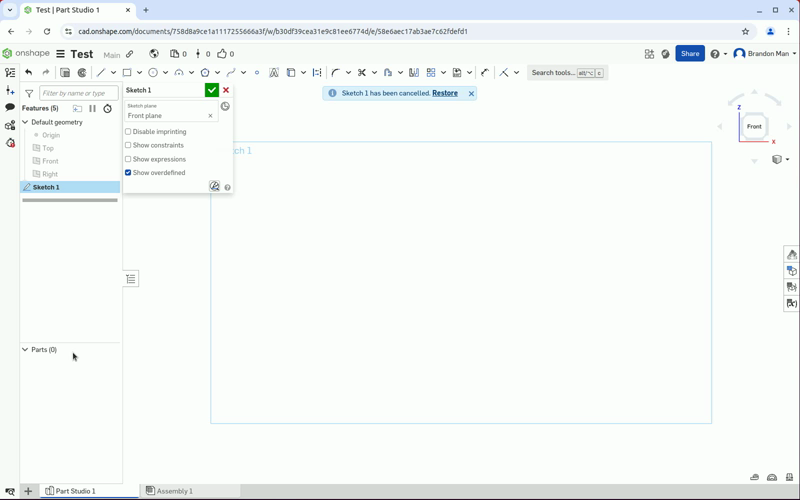
key(l)
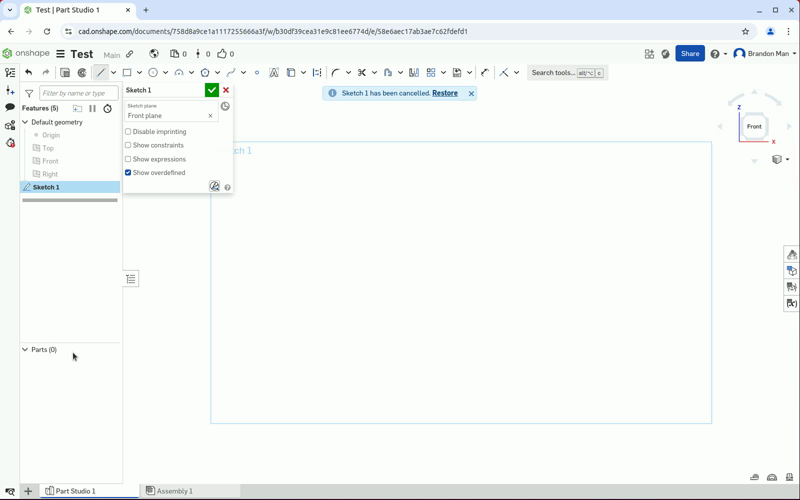
key_down(shift)
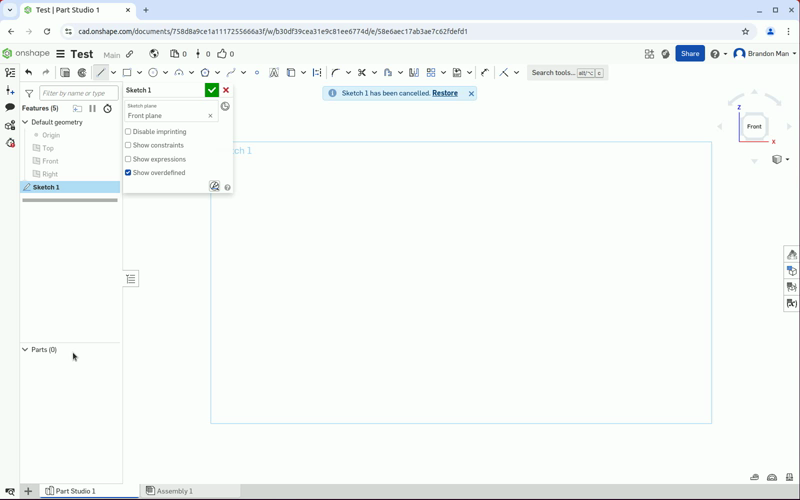
mouse_move(348, 282)
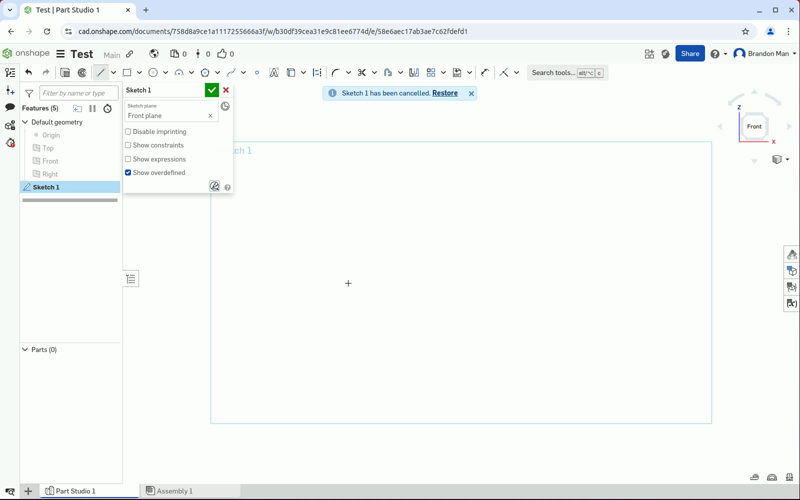
click(348, 282)
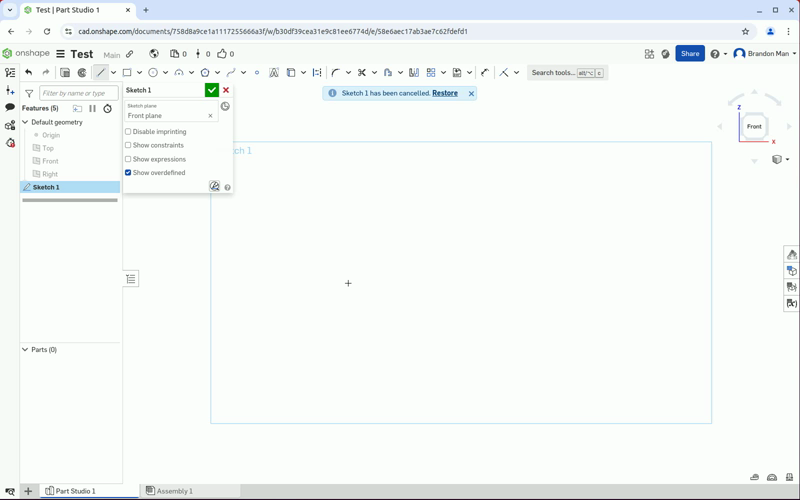
key_up(shift)
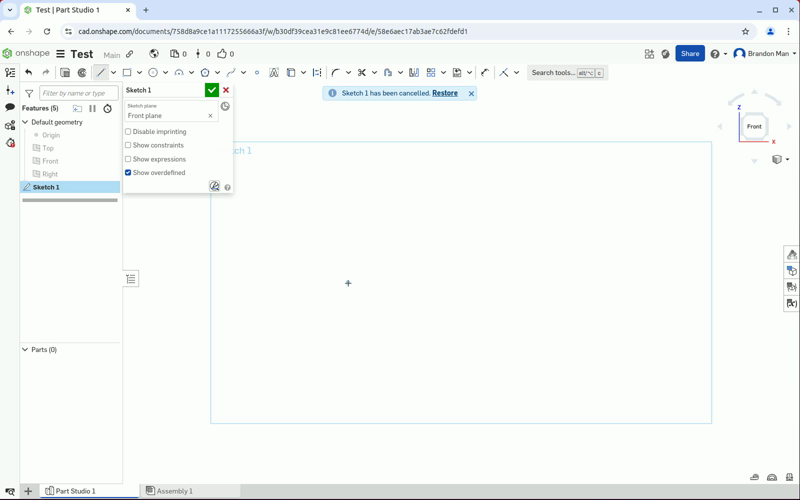
key_down(shift)
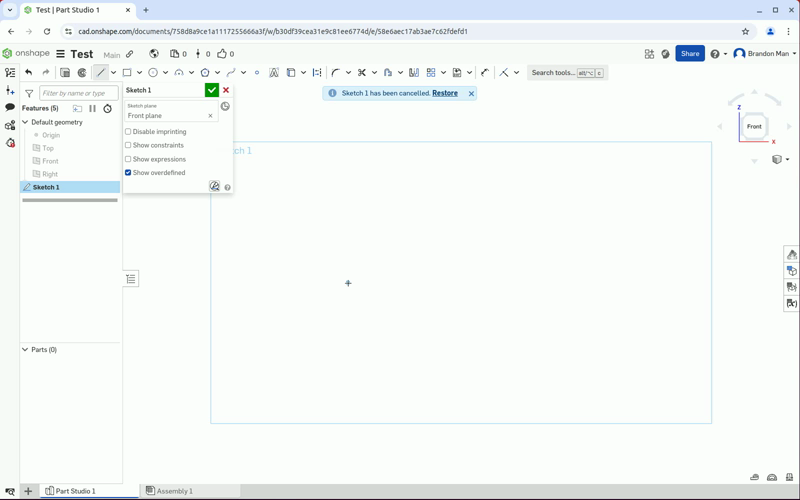
mouse_move(460, 282)
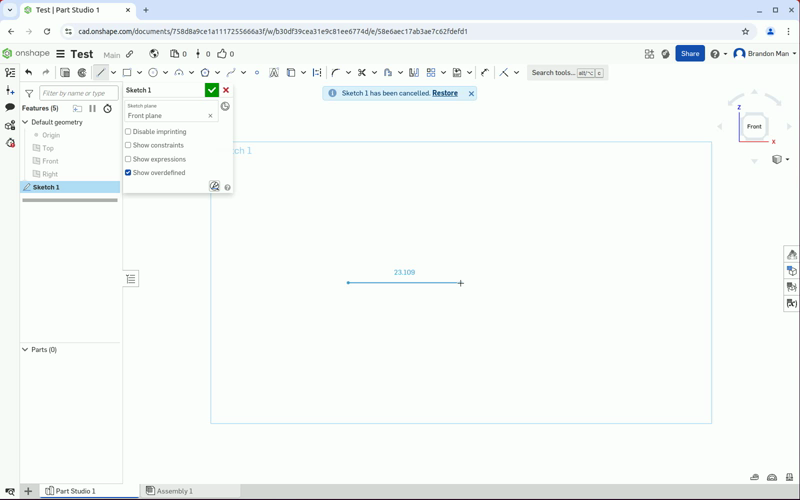
click(460, 282)
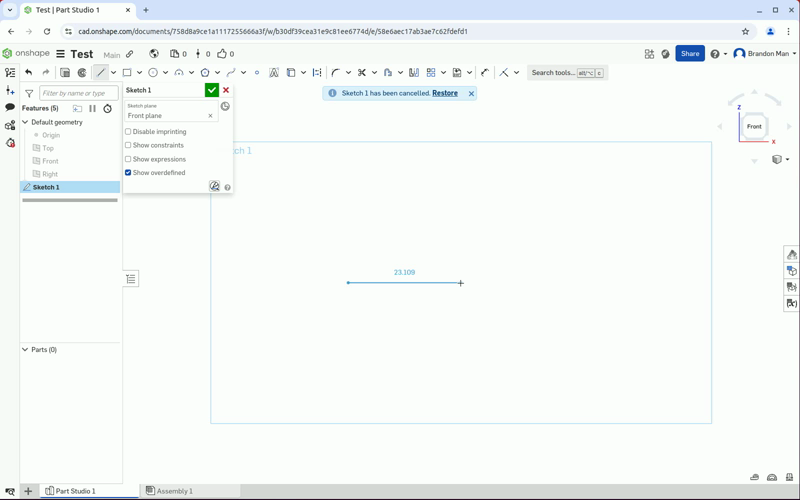
key_up(shift)
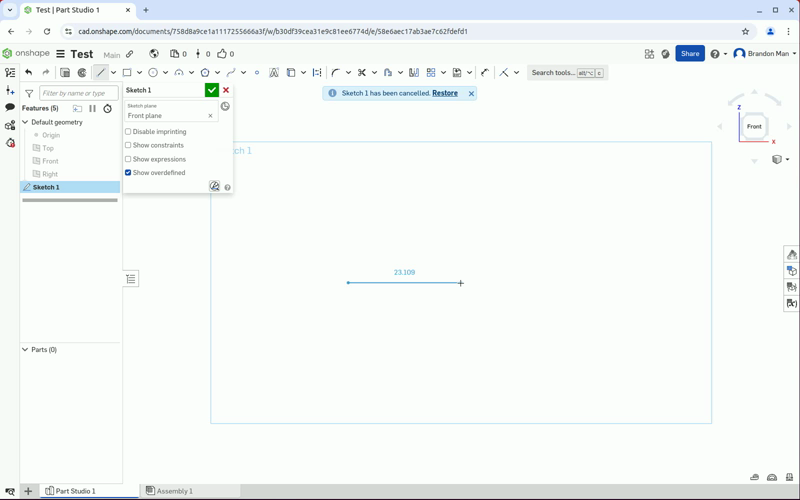
key_down(shift)
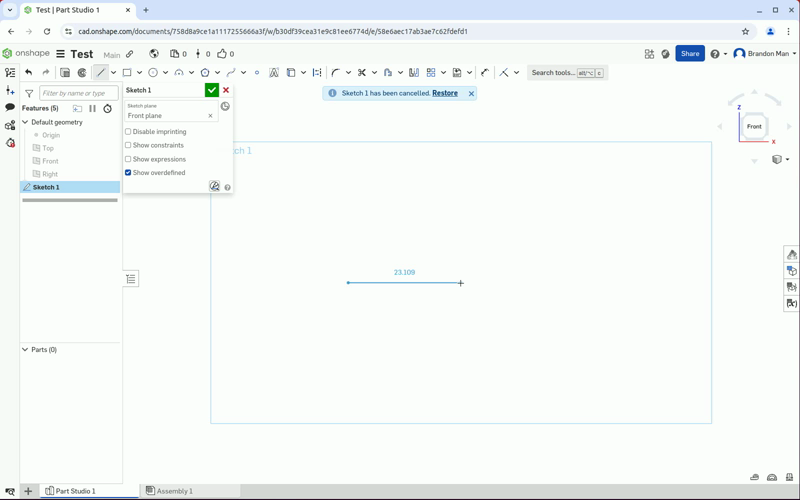
mouse_move(490, 282)
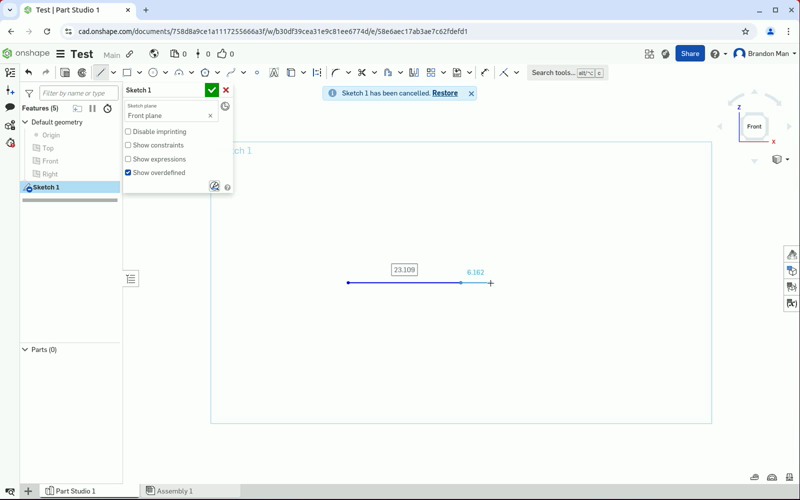
mouse_move(460, 254)
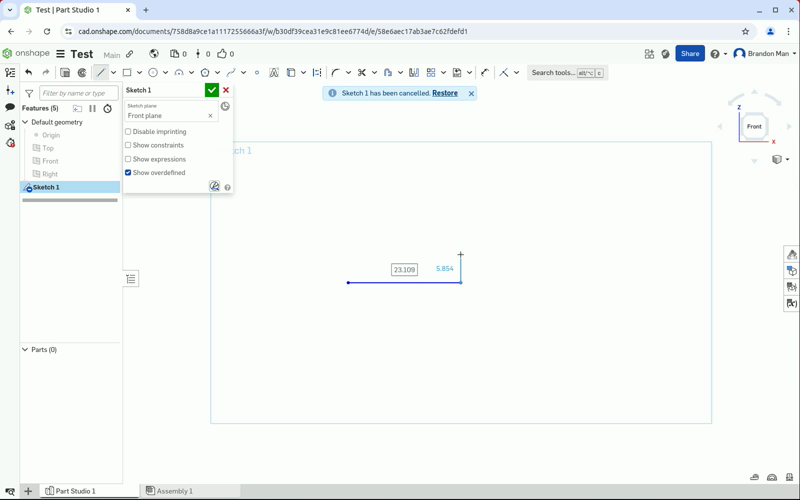
click(460, 254)
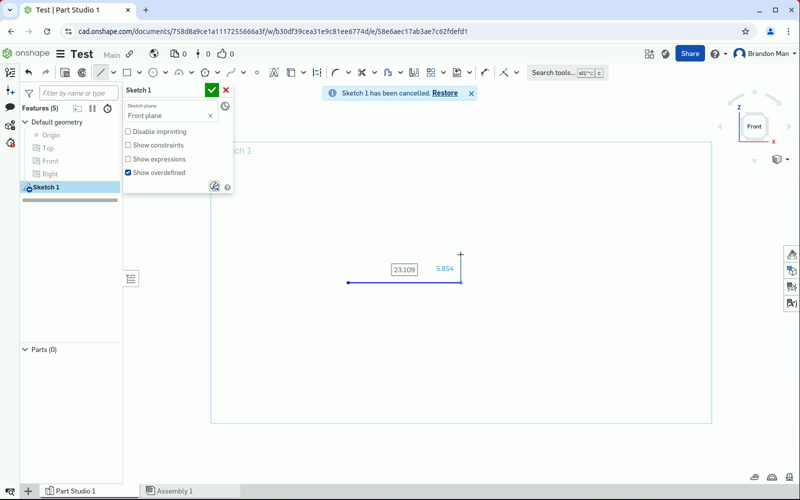
key_up(shift)
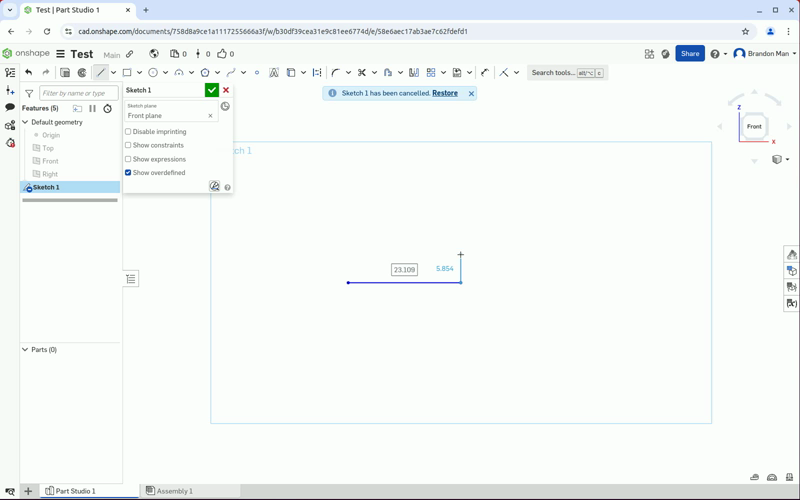
key_down(shift)
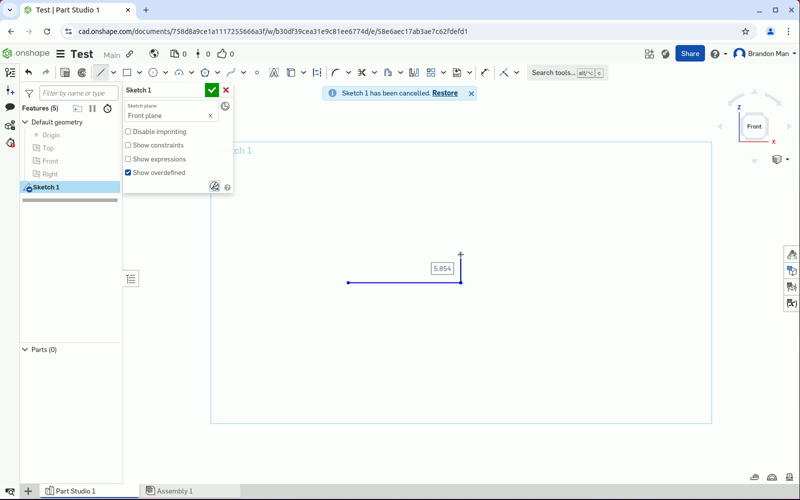
mouse_move(490, 254)
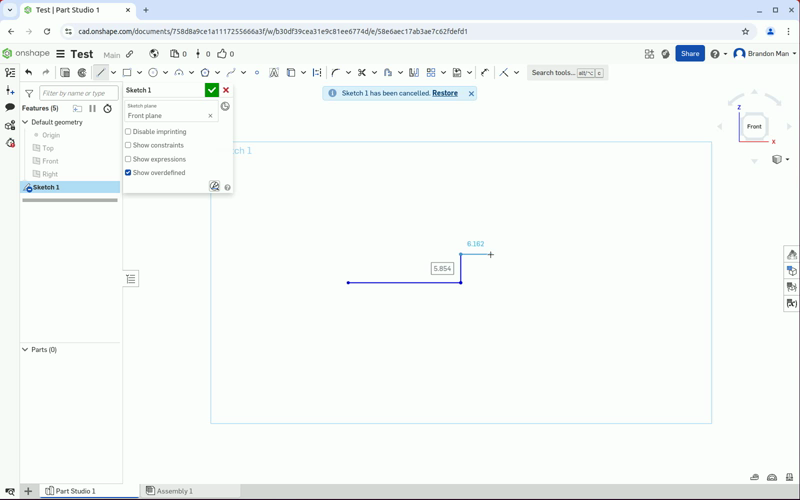
mouse_move(404, 254)
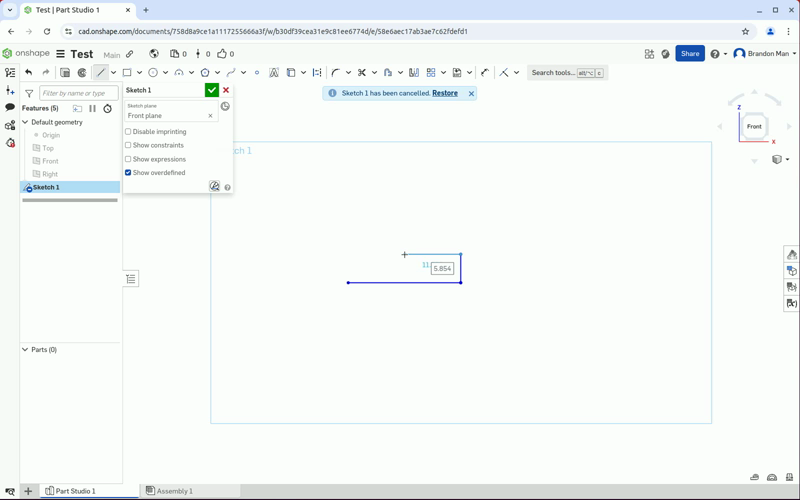
click(404, 254)
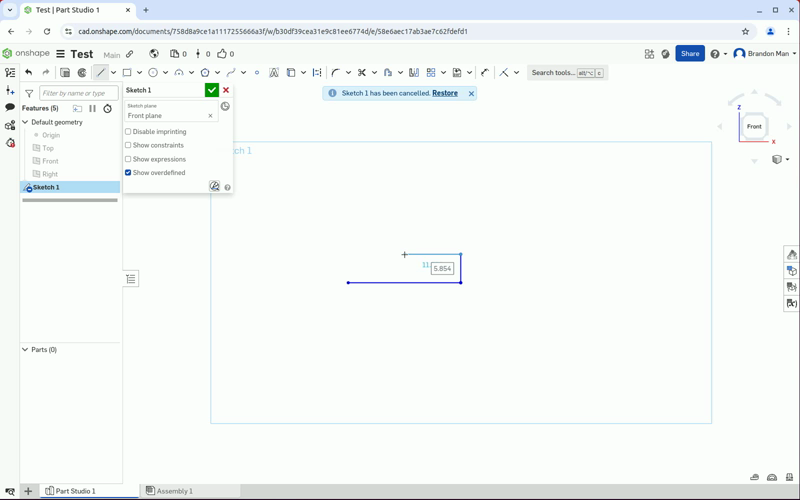
key_up(shift)
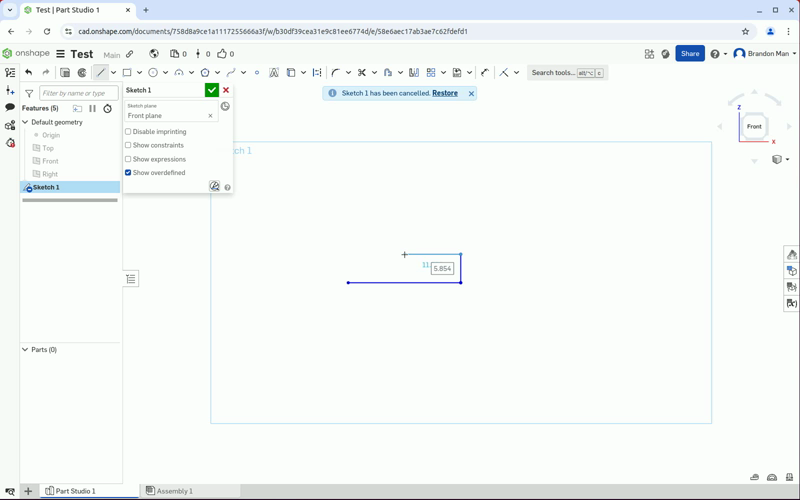
key_down(shift)
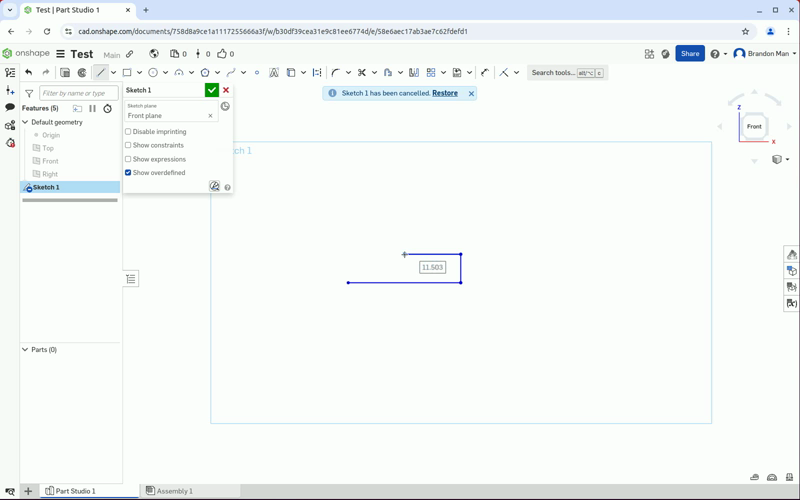
mouse_move(434, 254)
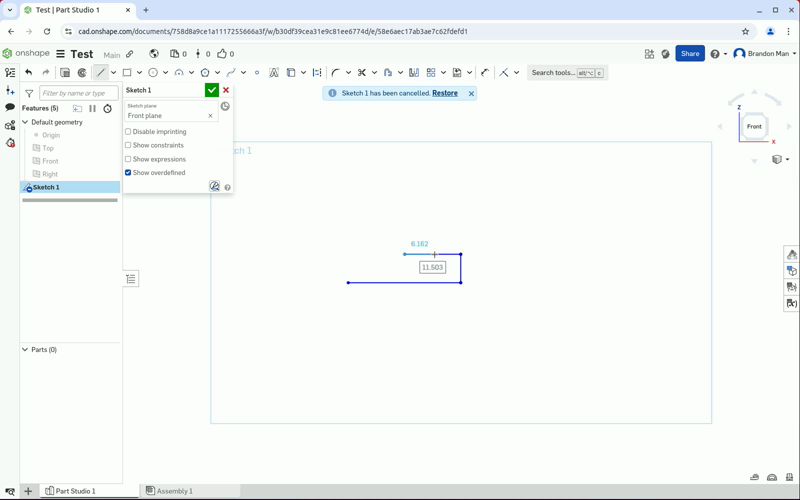
mouse_move(404, 198)
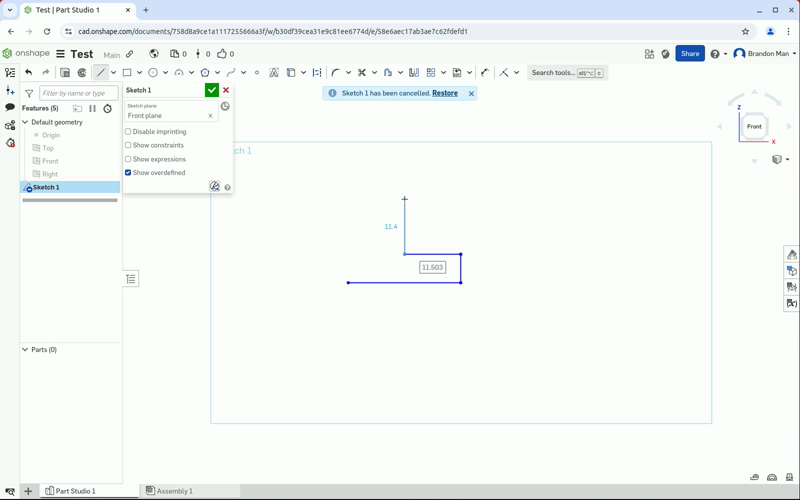
click(404, 198)
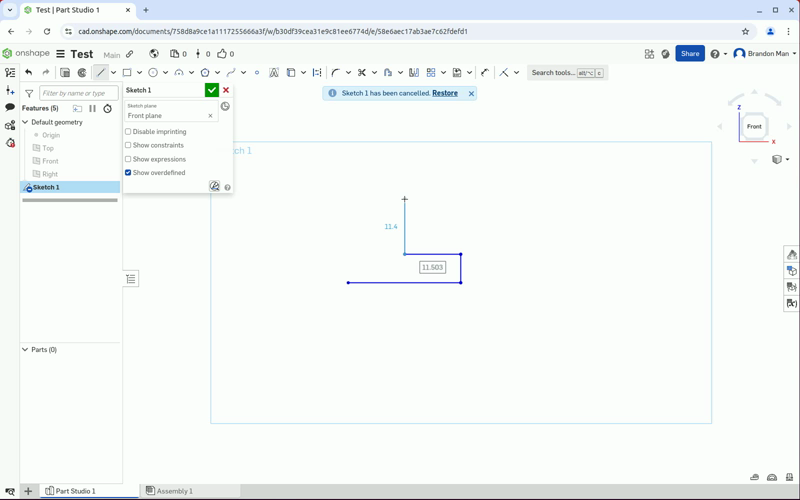
key_up(shift)
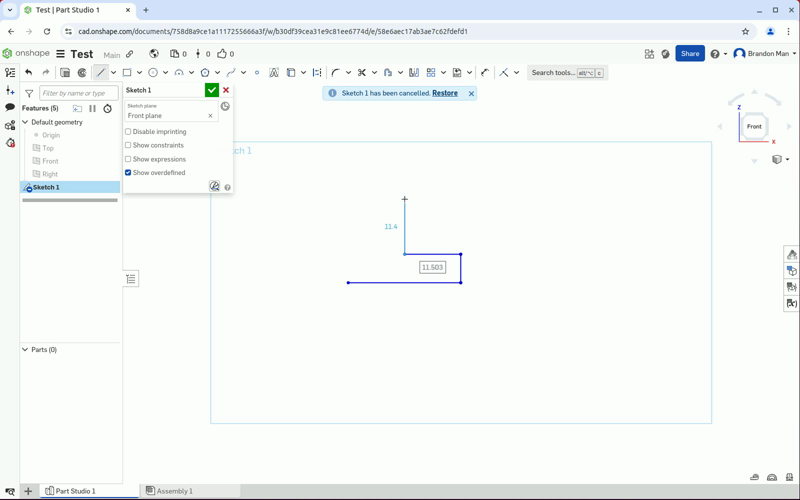
key_down(shift)
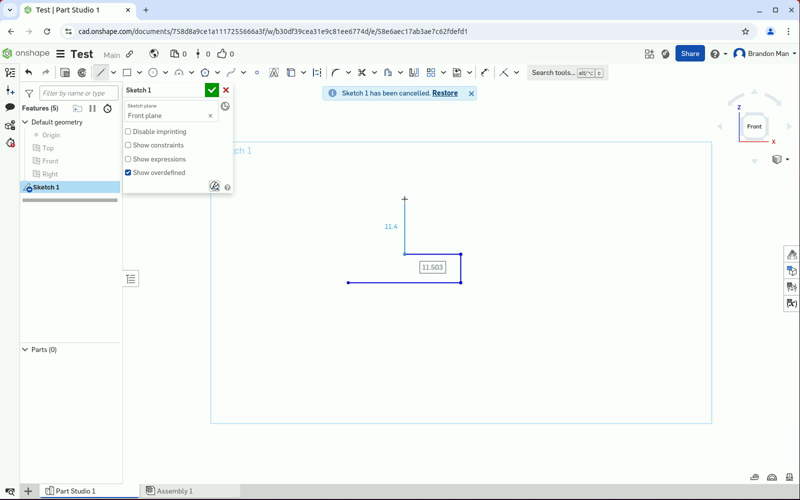
mouse_move(434, 198)
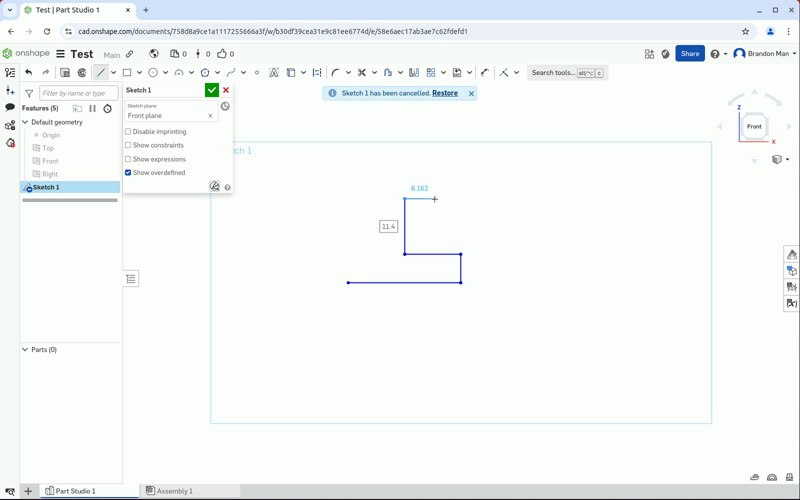
mouse_move(348, 198)
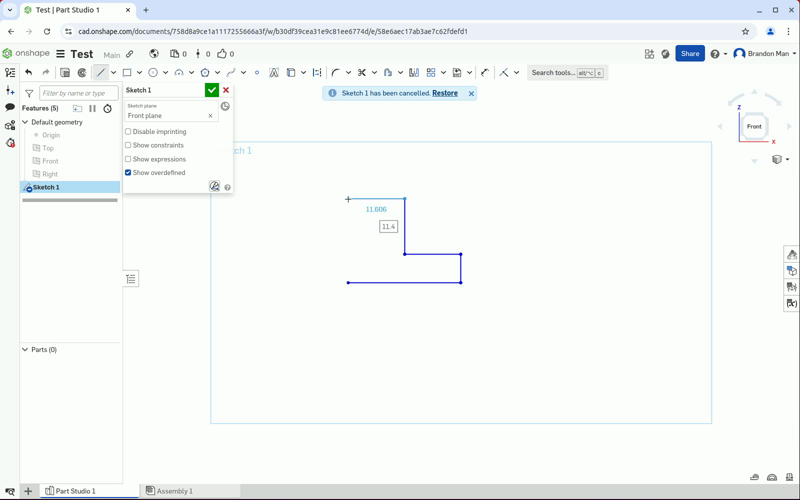
click(348, 198)
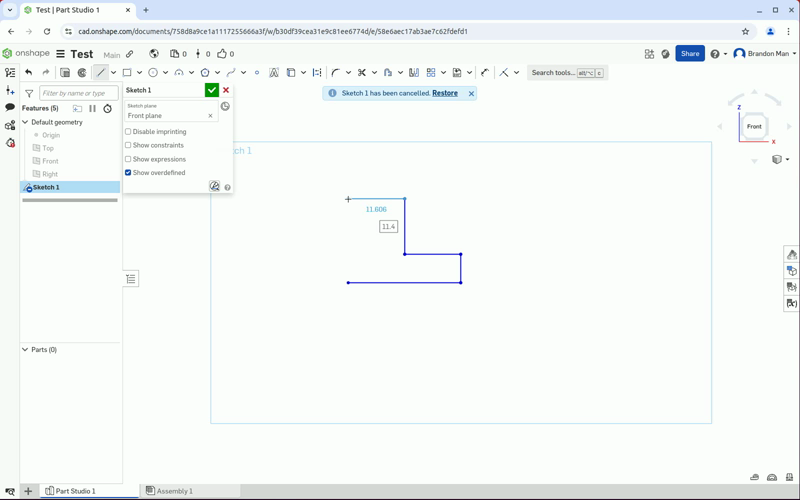
key_up(shift)
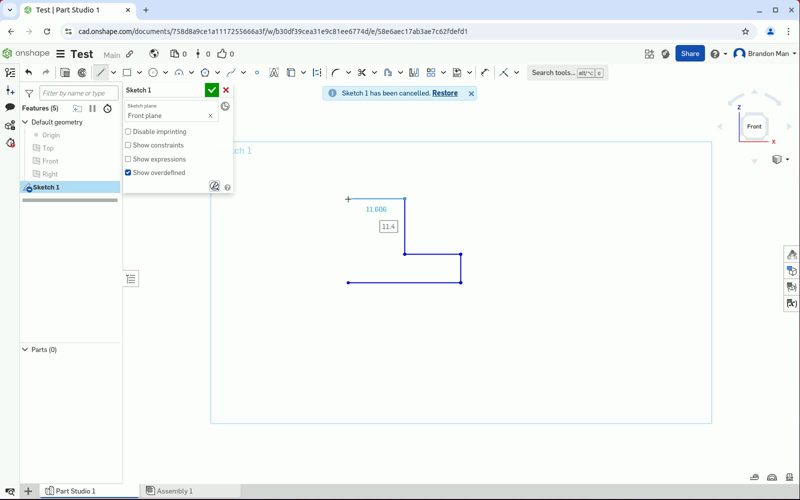
key_down(shift)
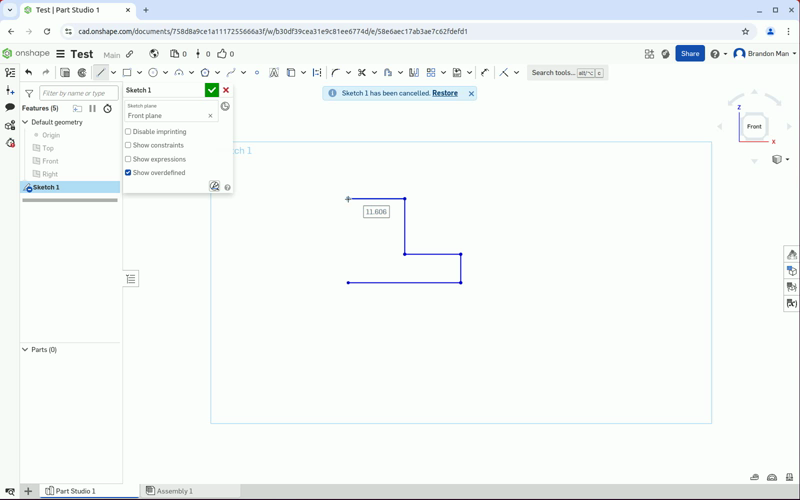
mouse_move(348, 282)
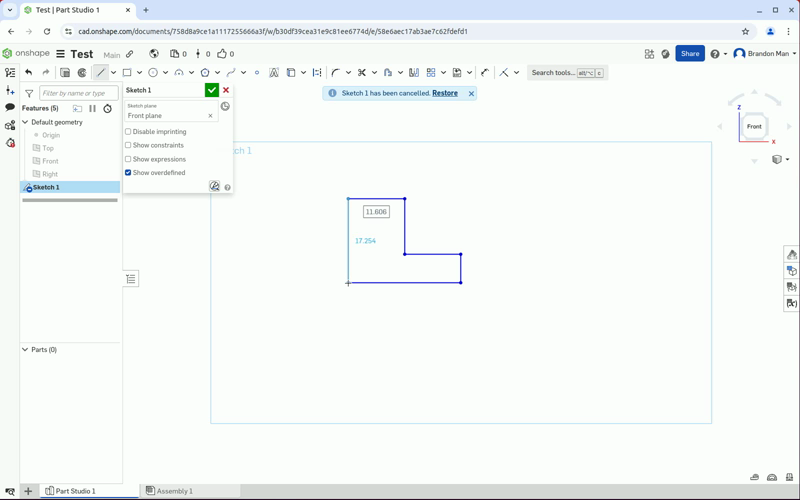
key_up(shift)
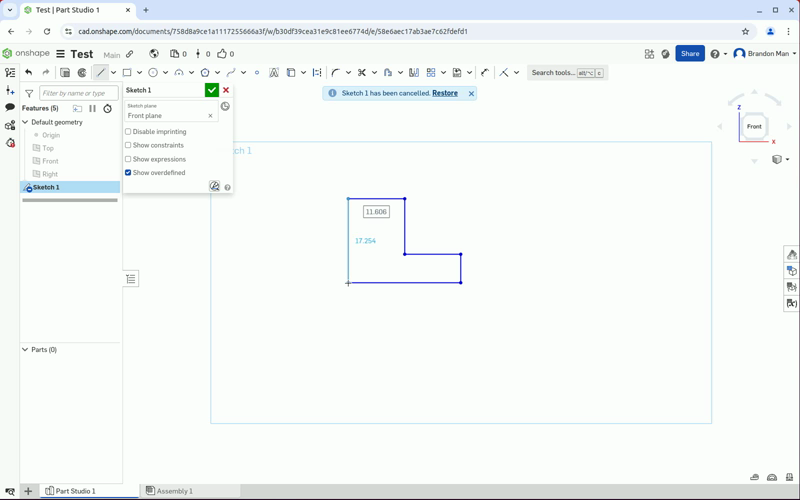
click(348, 282)
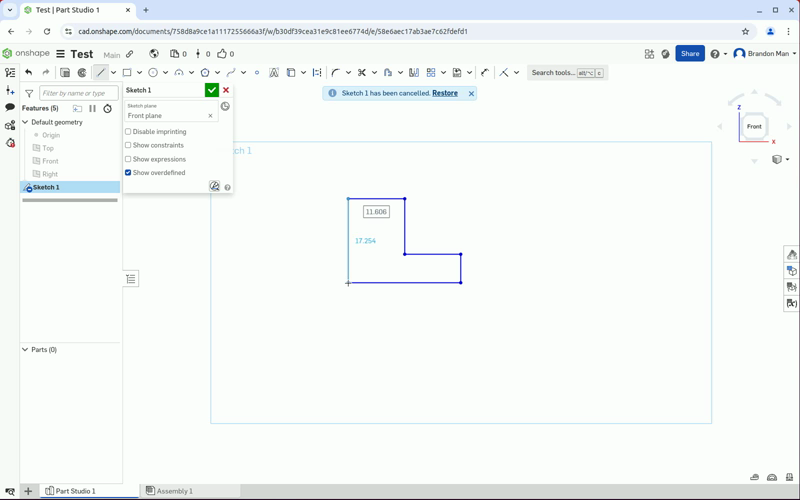
key(esc)
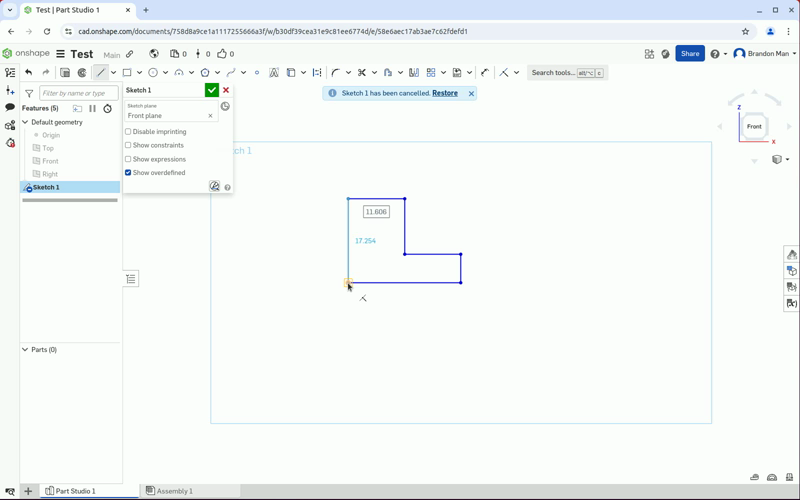
mouse_move(424, 274)
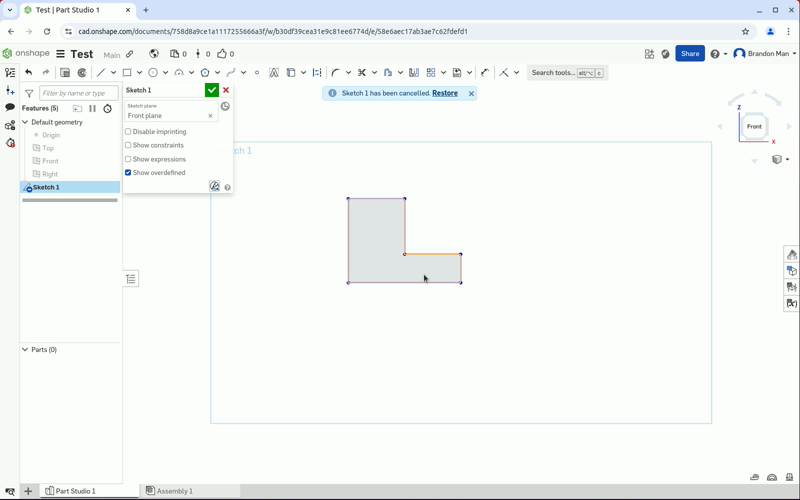
click(424, 274)
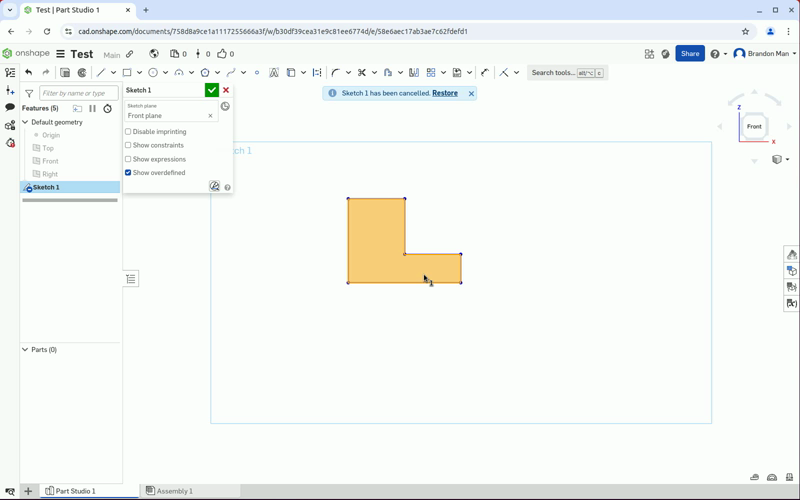
mouse_move(73, 352)
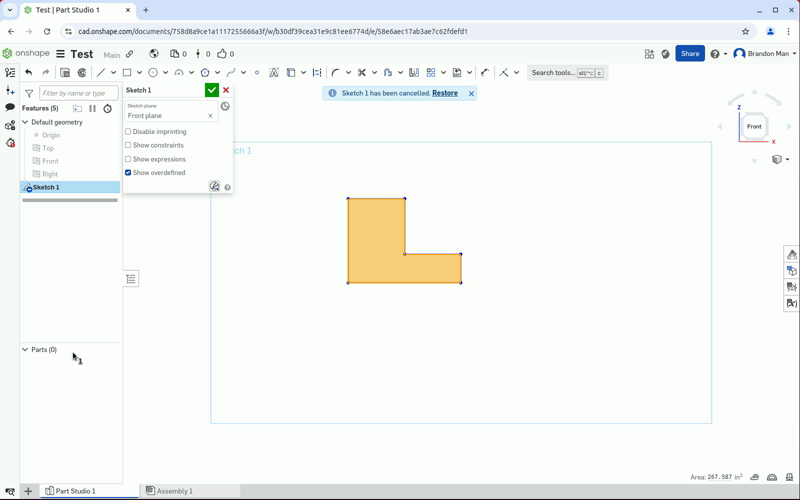
key(shift+y)
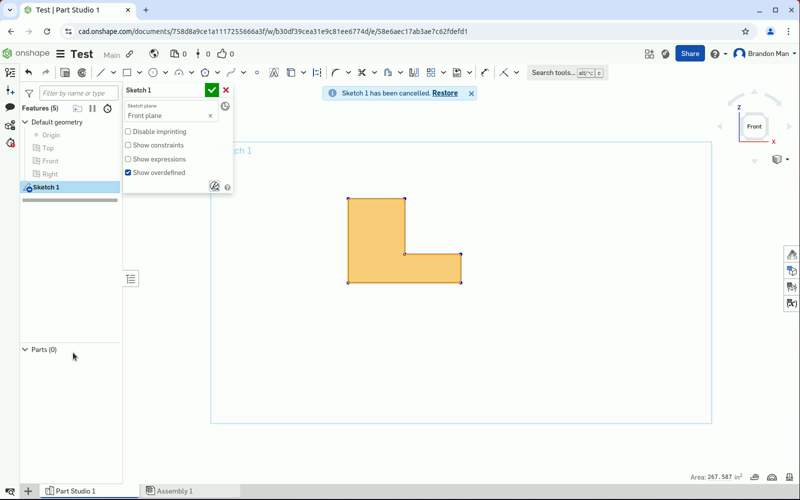
key(shift+e)
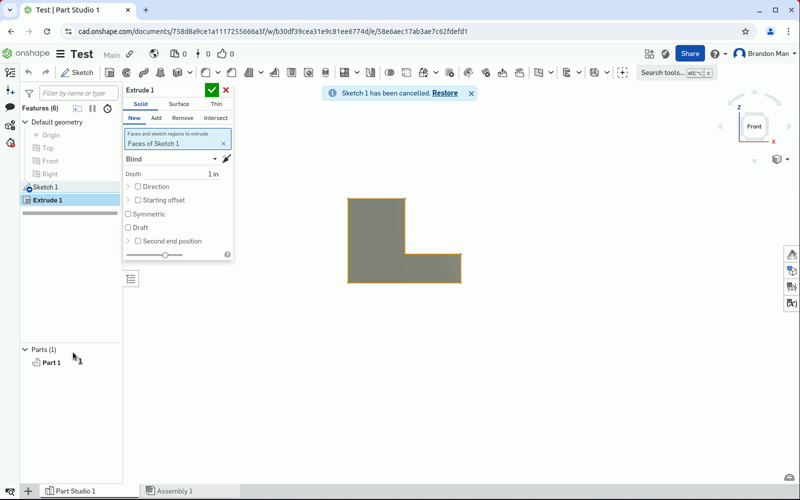
mouse_move(143, 106)
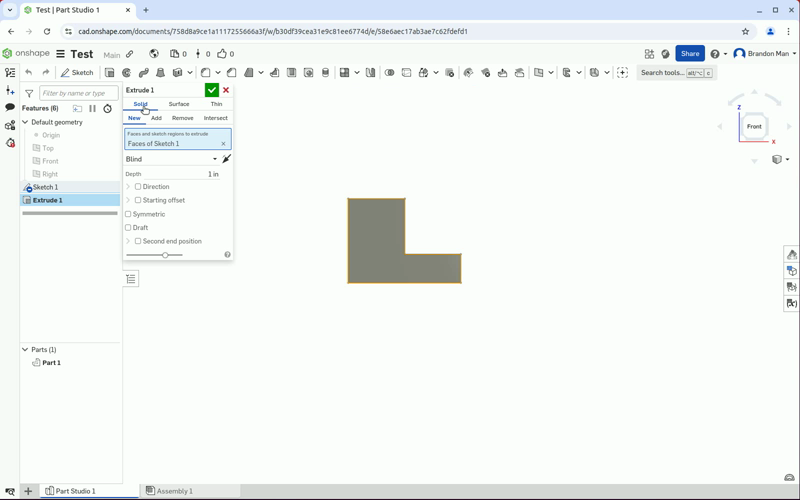
click(143, 106)
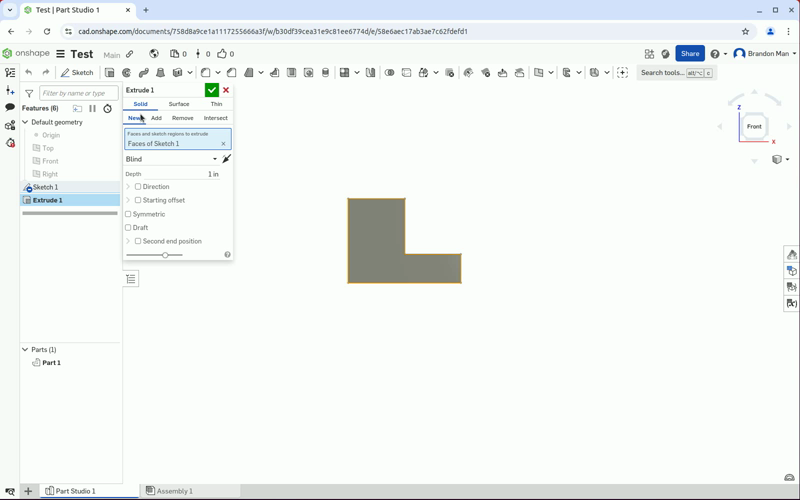
mouse_move(137, 120)
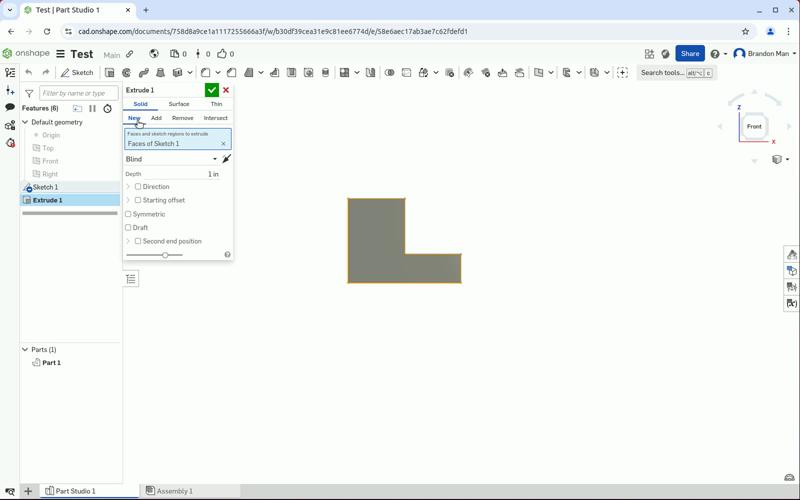
click(137, 120)
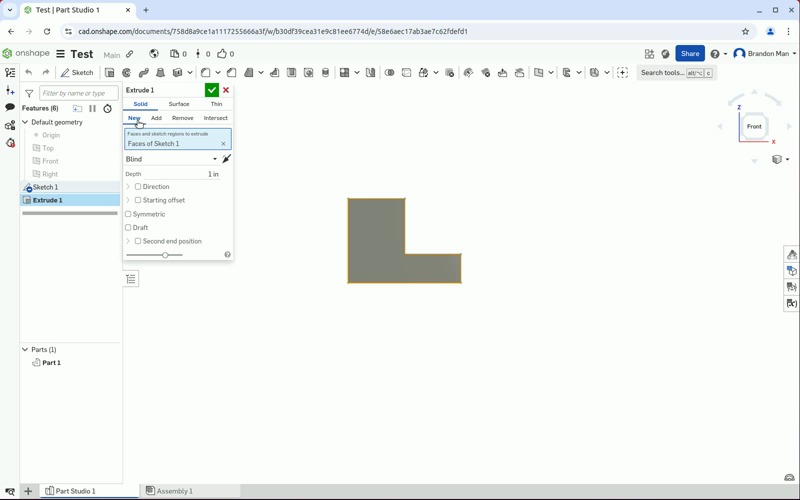
key(tab, 4)
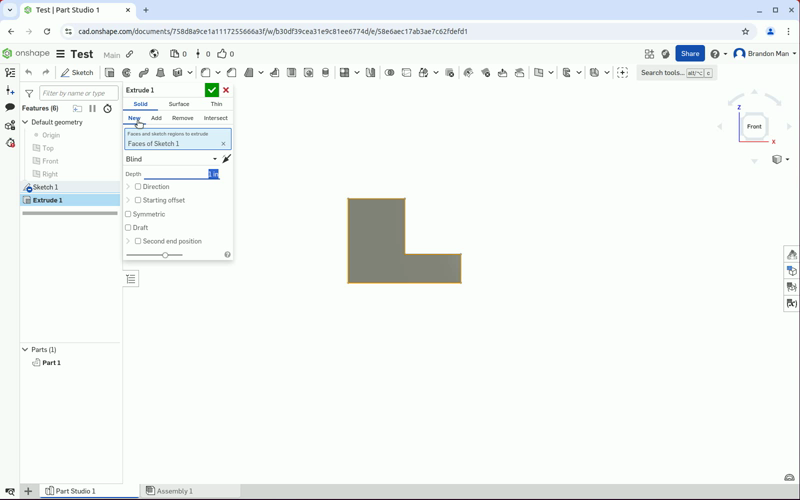
text(5.777)
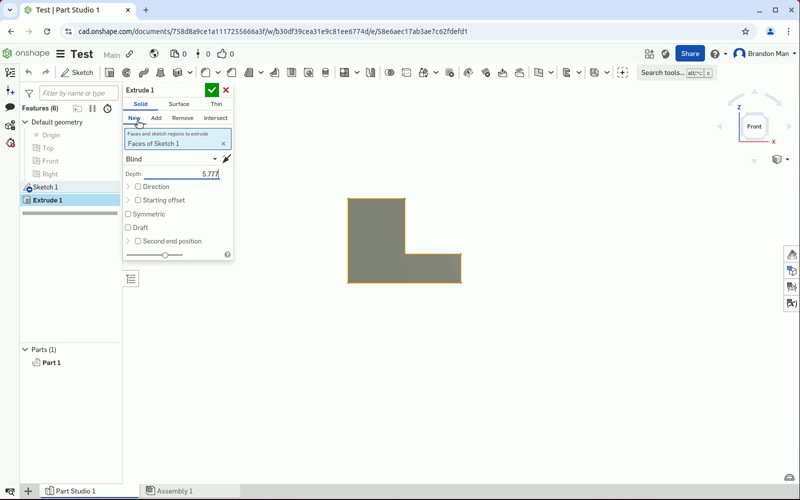
key(enter)
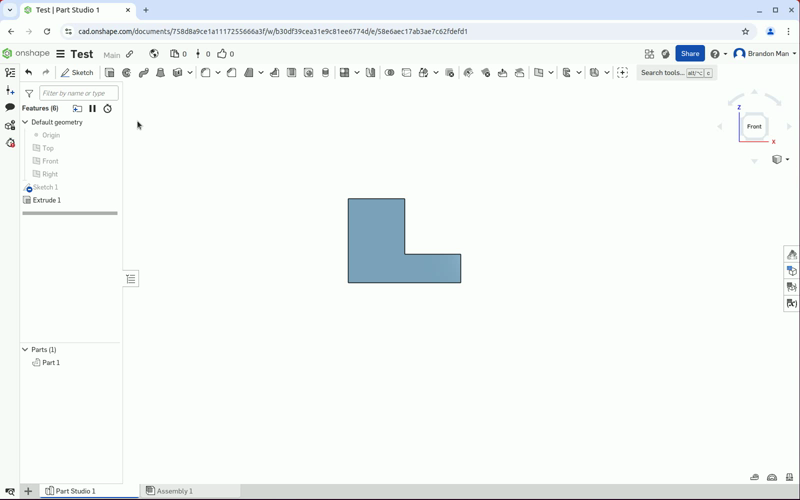
key(shift+h)
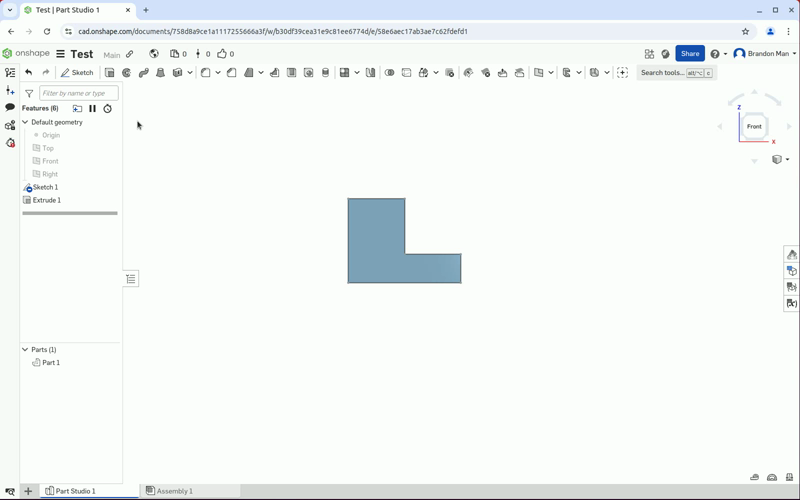
key(shift+h)
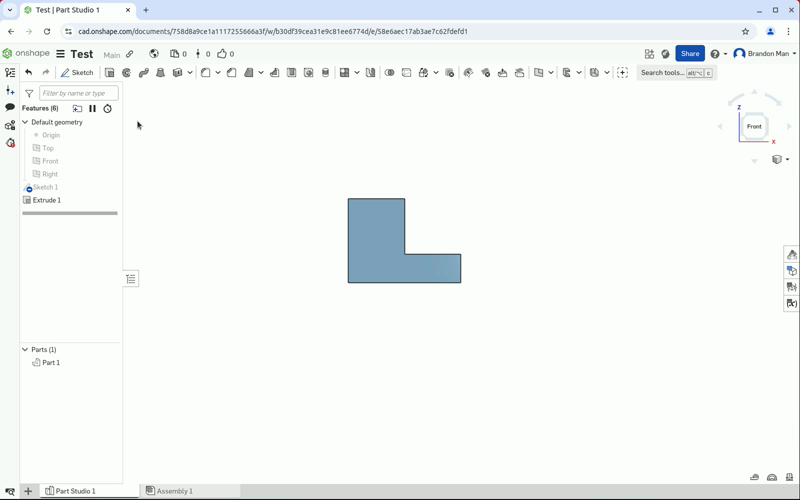
mouse_move(73, 189)
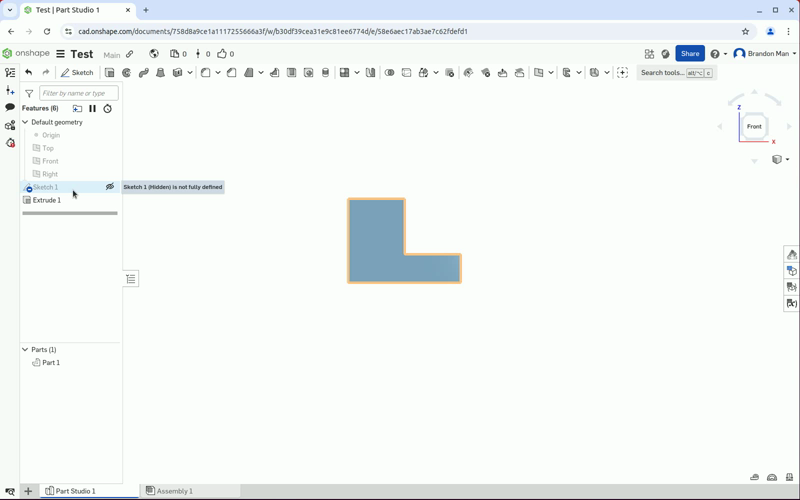
click(73, 189)
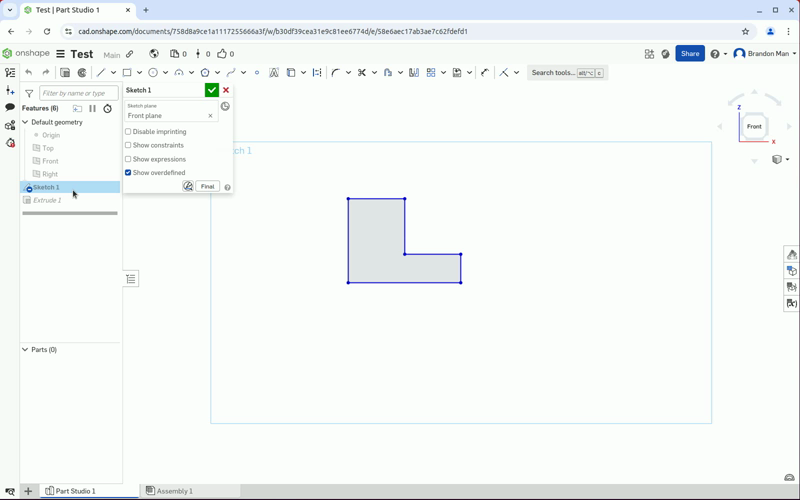
mouse_move(229, 92)
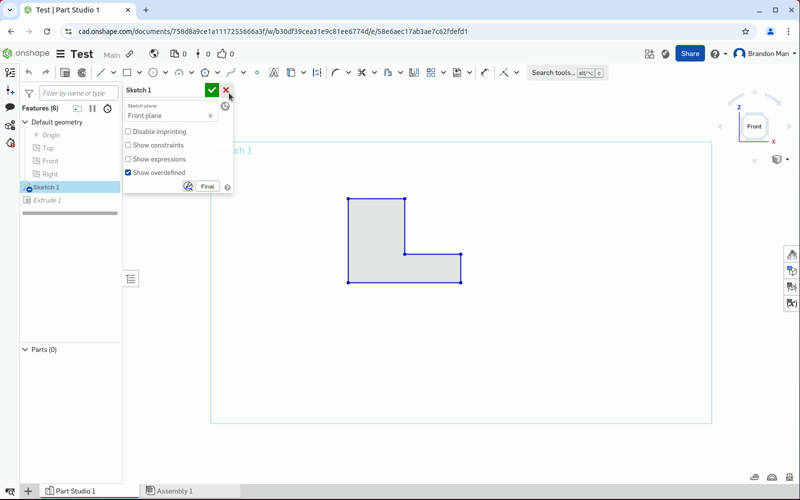
click(229, 92)
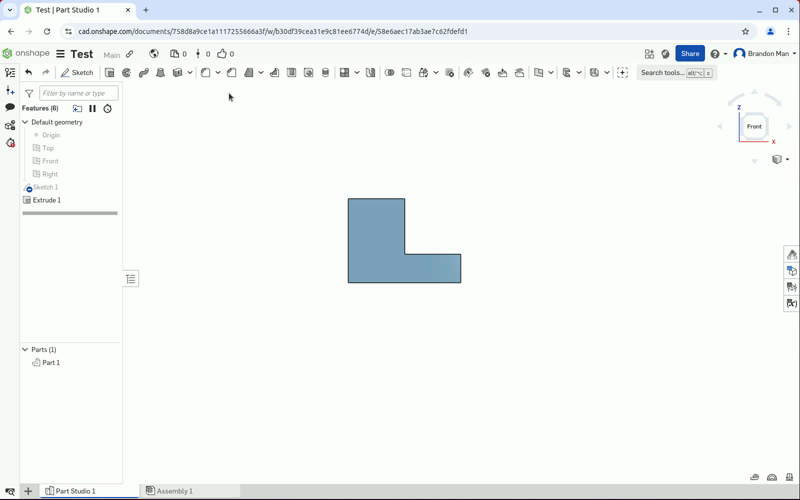
mouse_move(541, 75)
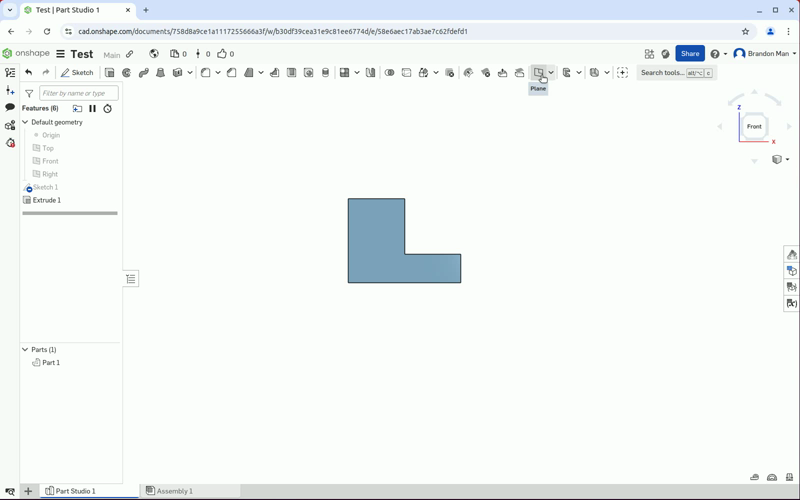
click(541, 75)
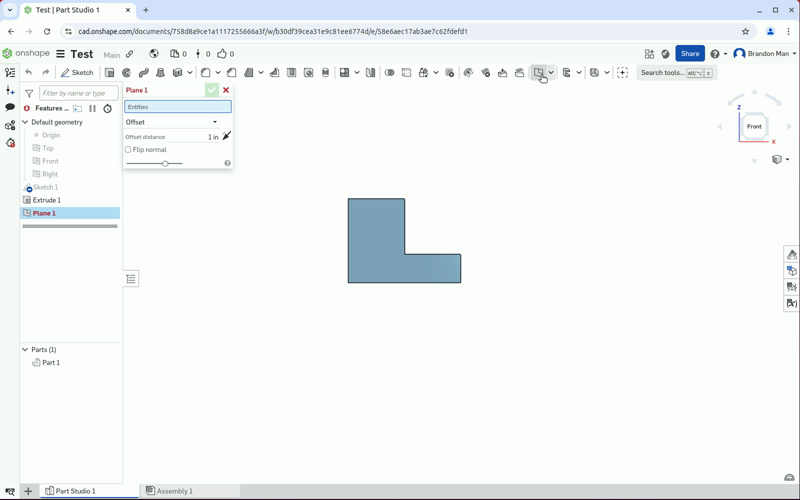
mouse_move(73, 163)
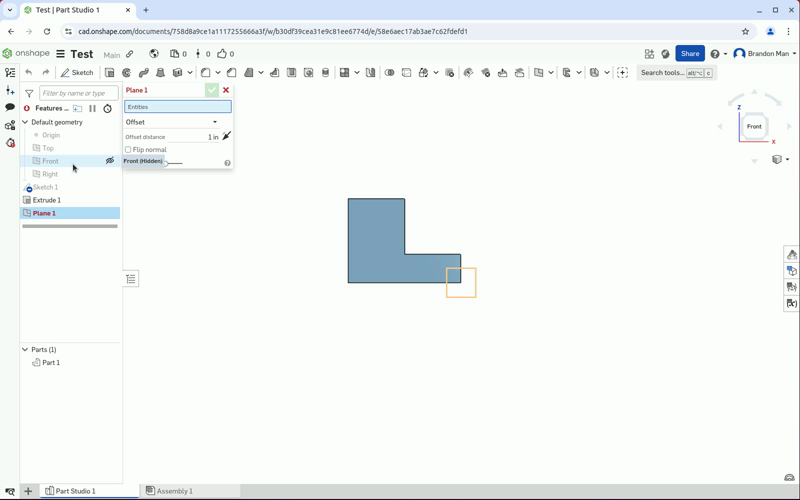
click(73, 163)
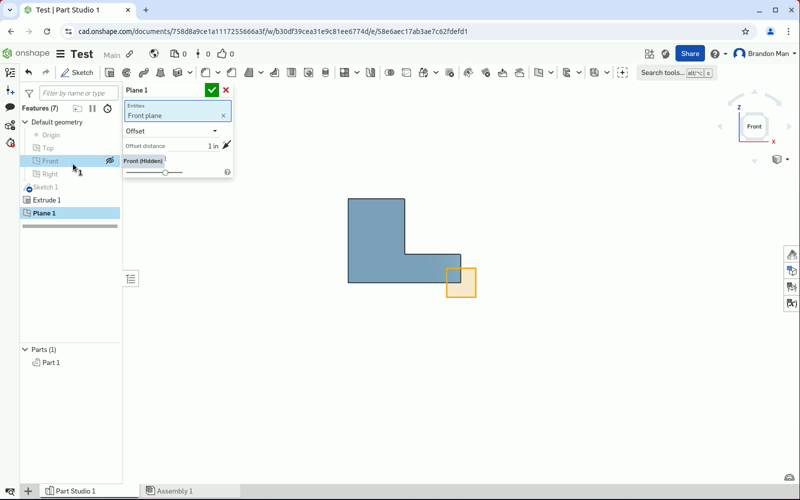
key(tab, 2)
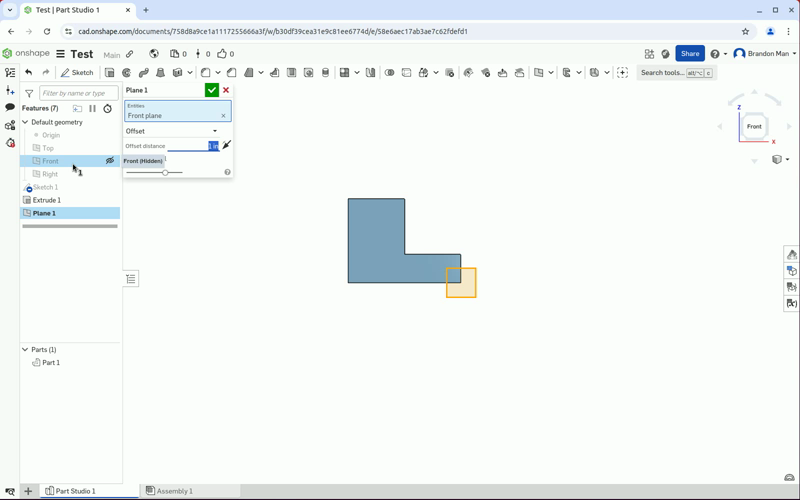
text(5.792)
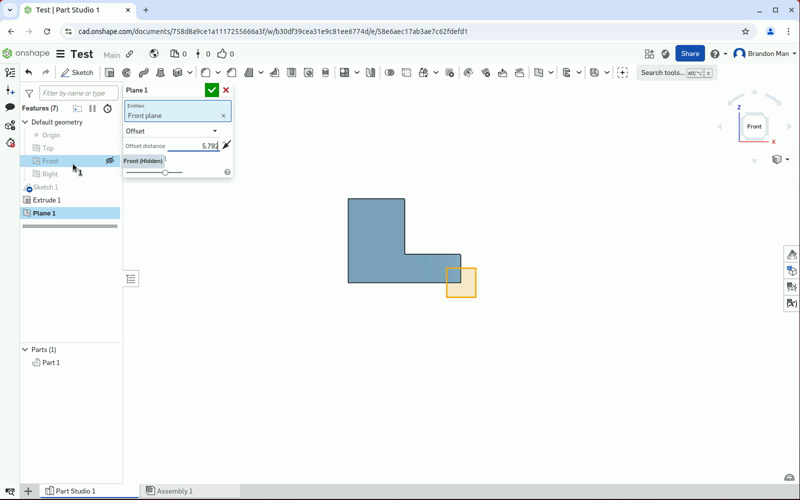
key(enter, 2)
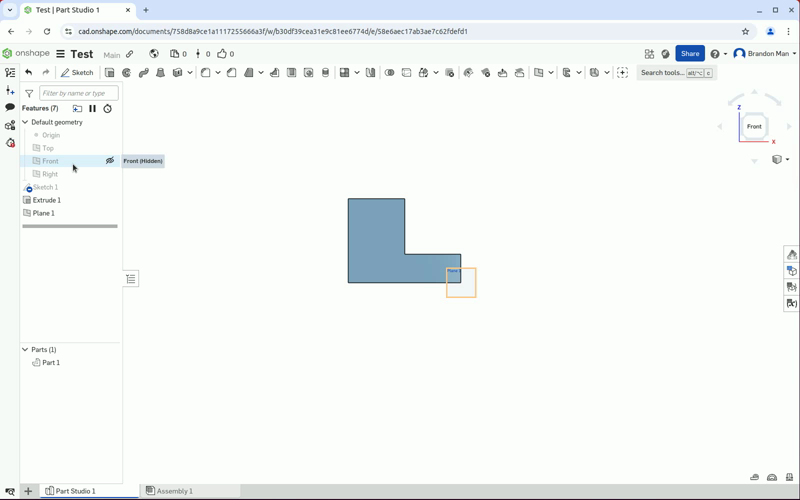
key(shift+s)
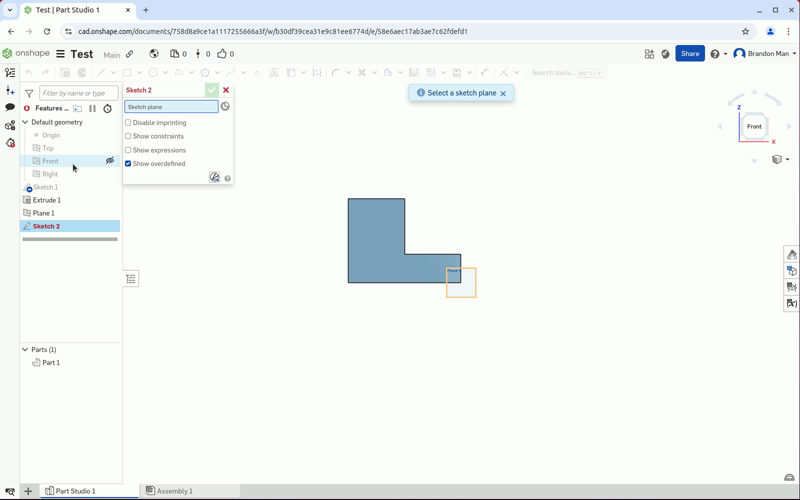
mouse_move(73, 215)
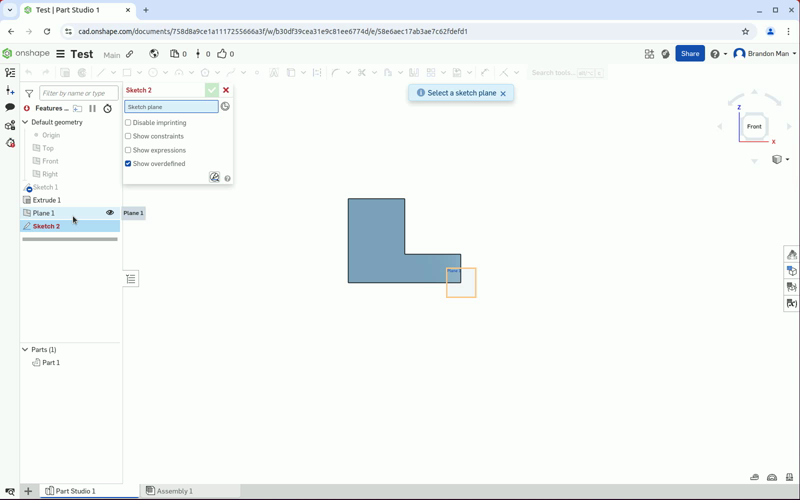
click(73, 215)
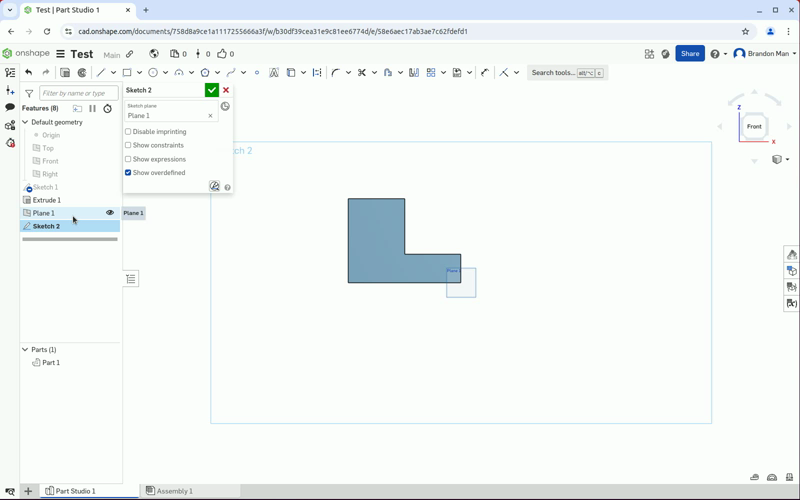
mouse_move(73, 352)
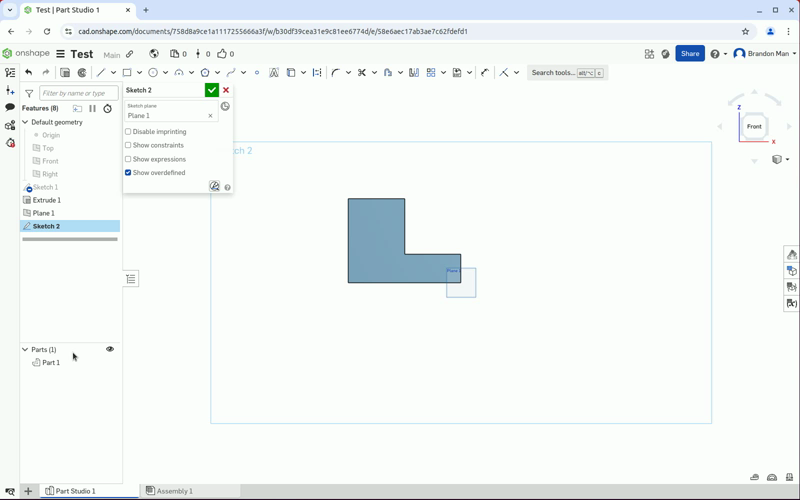
key(y)
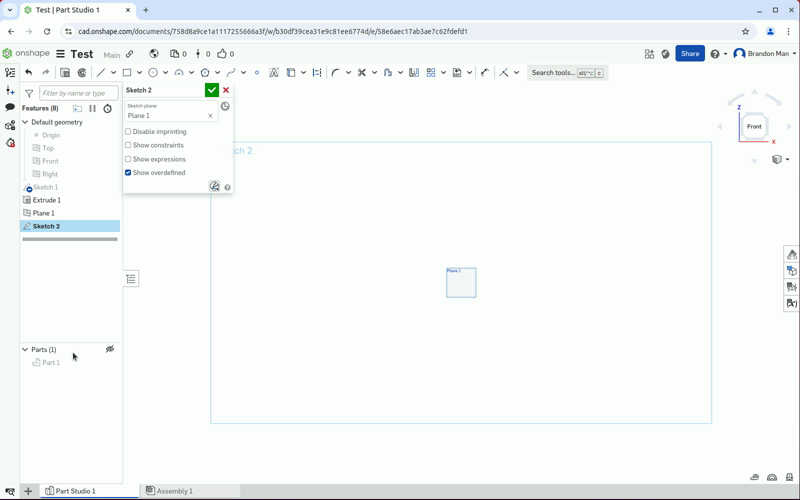
key(c)
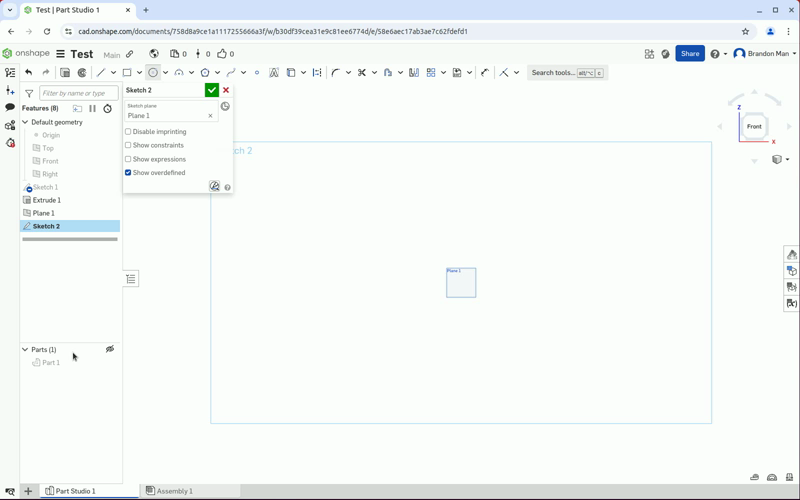
key_down(shift)
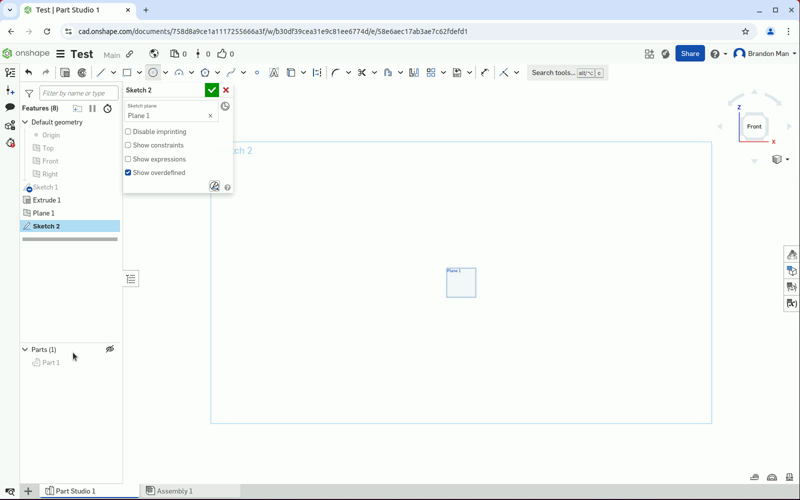
mouse_move(362, 274)
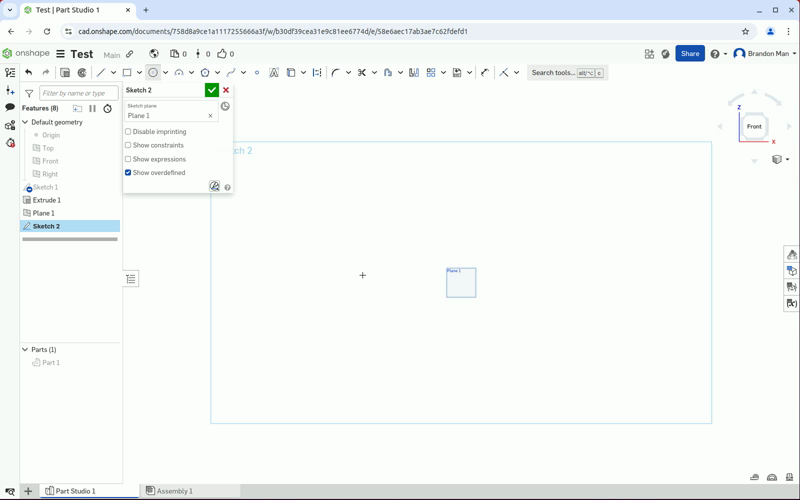
click(362, 274)
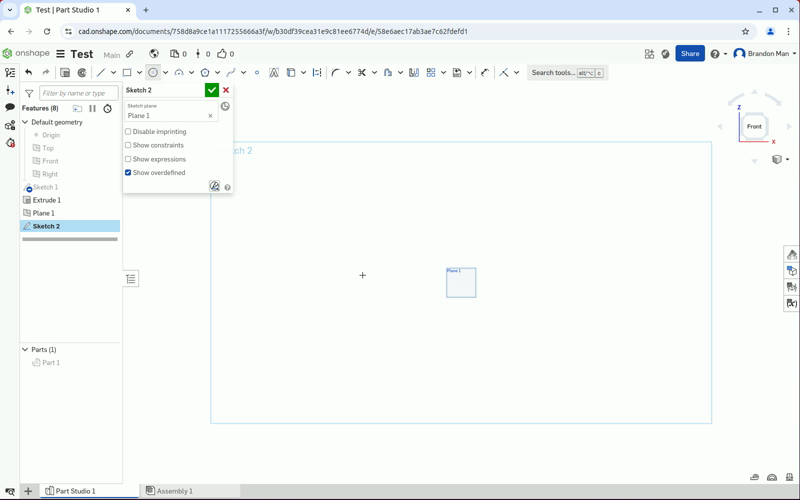
key_up(shift)
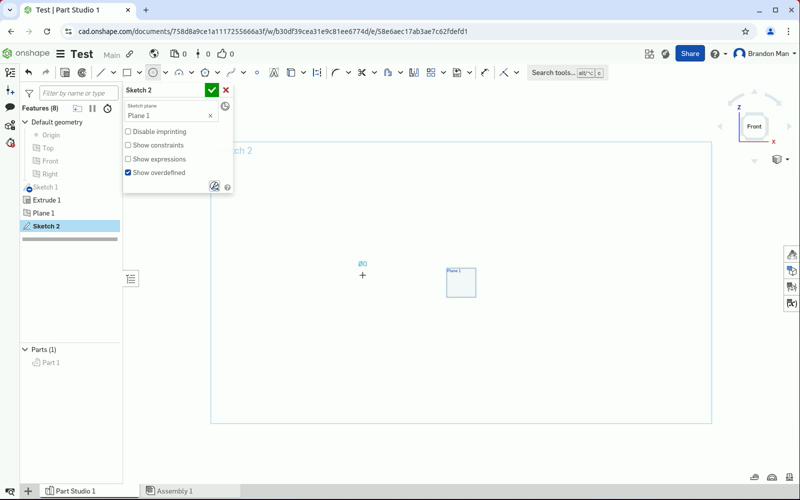
mouse_move(370, 274)
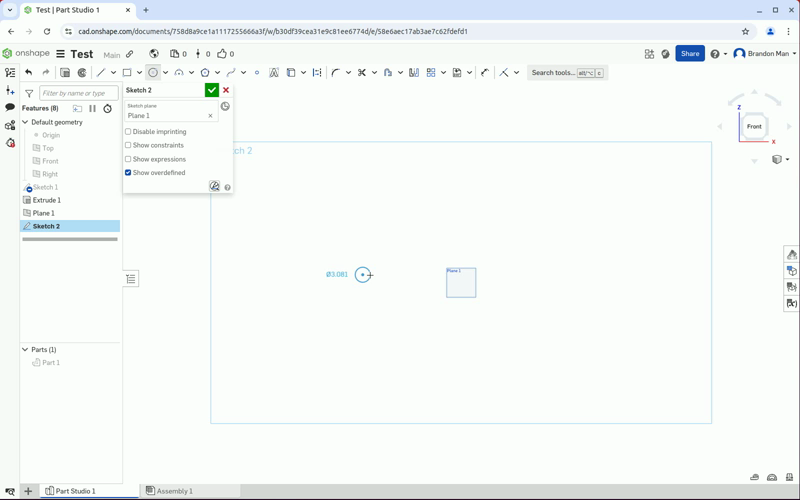
click(370, 274)
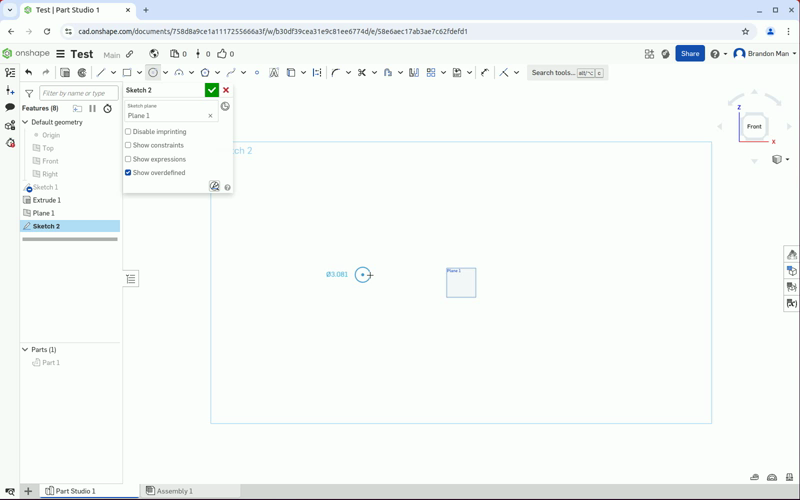
key(esc)
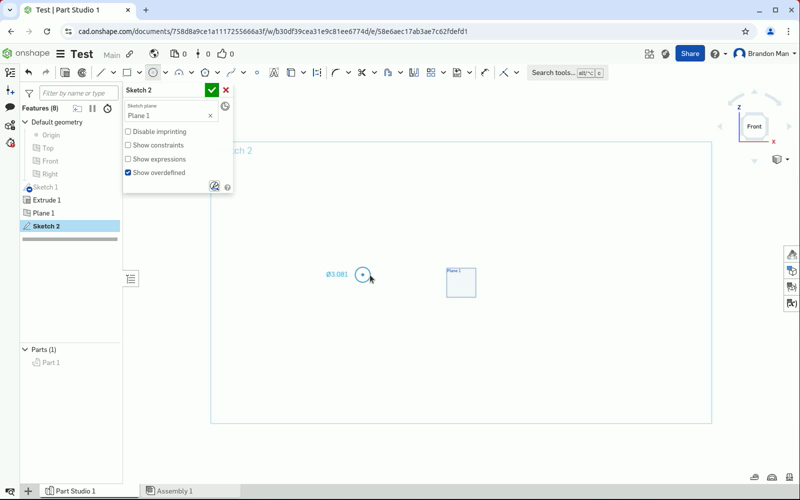
mouse_move(358, 274)
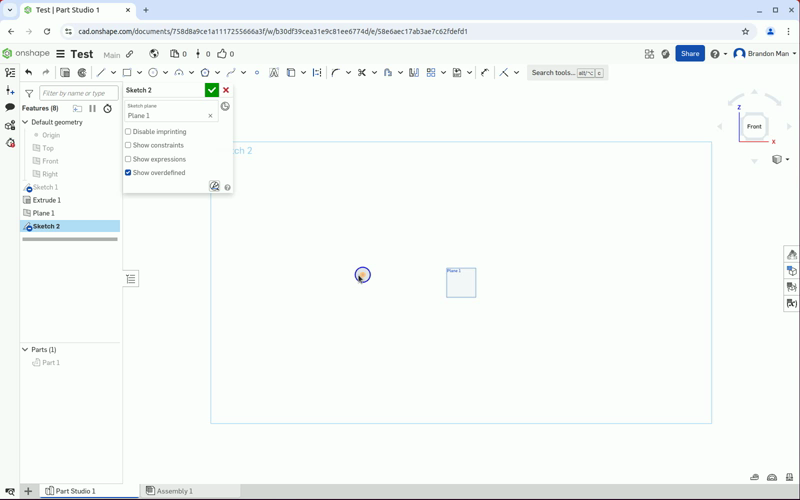
scroll(6)
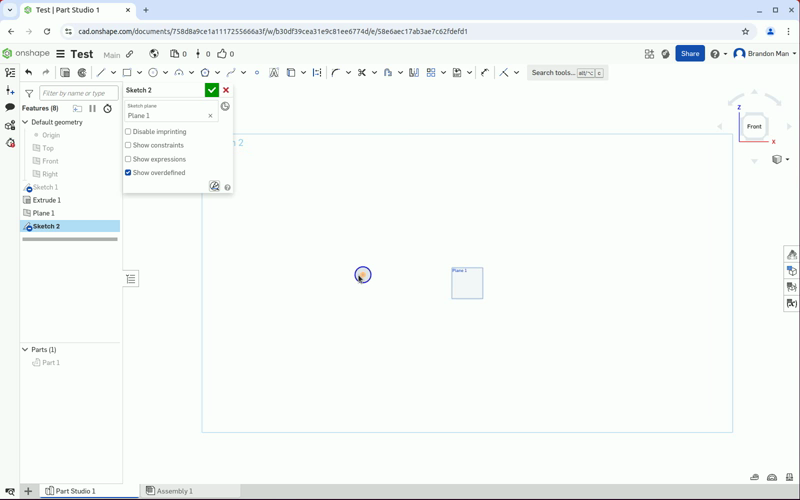
scroll(6)
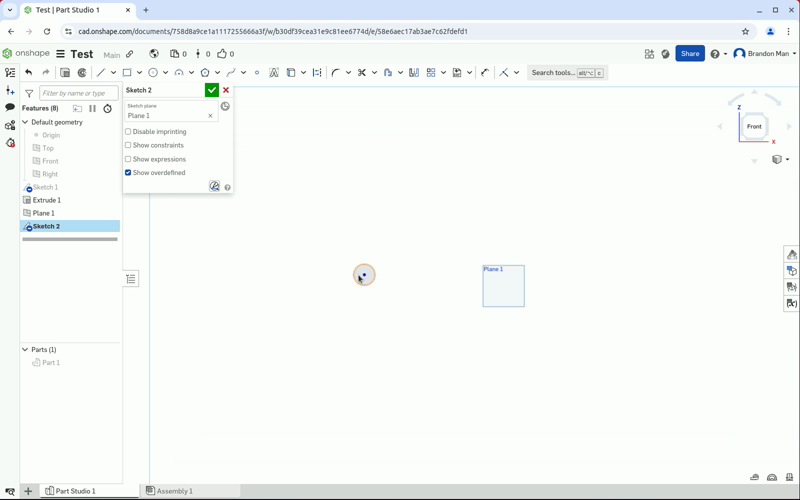
scroll(6)
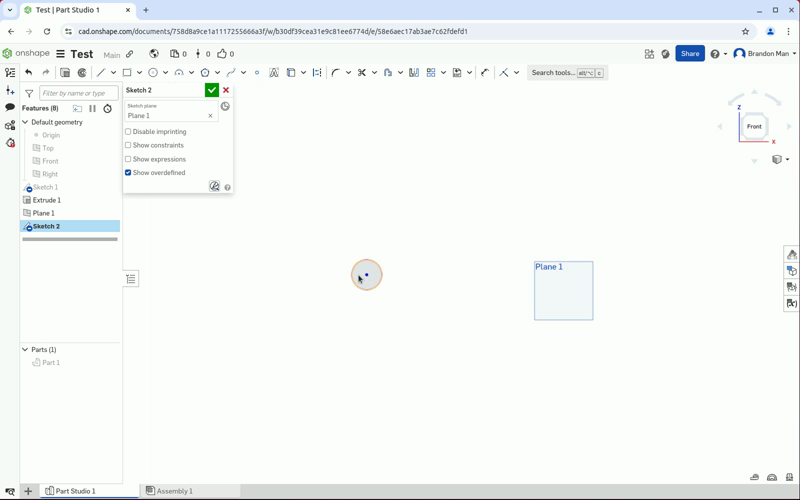
scroll(6)
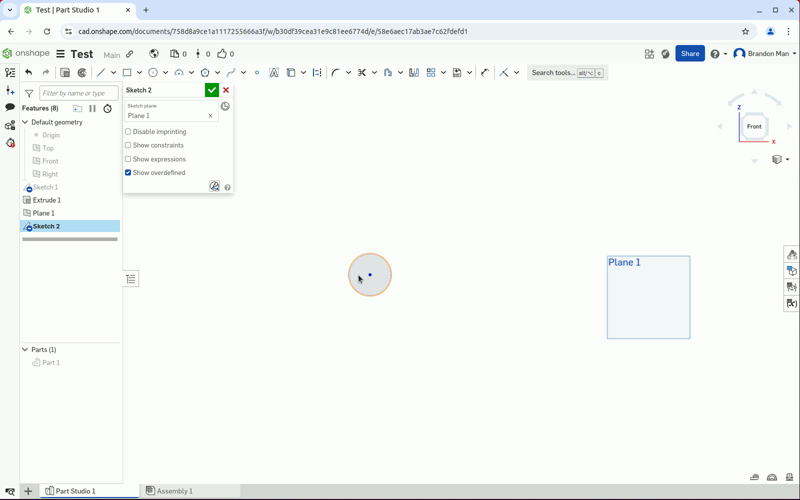
scroll(6)
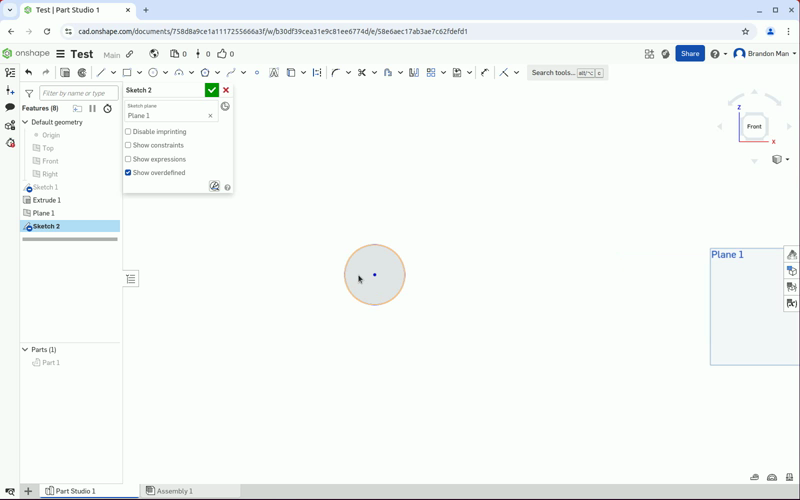
scroll(6)
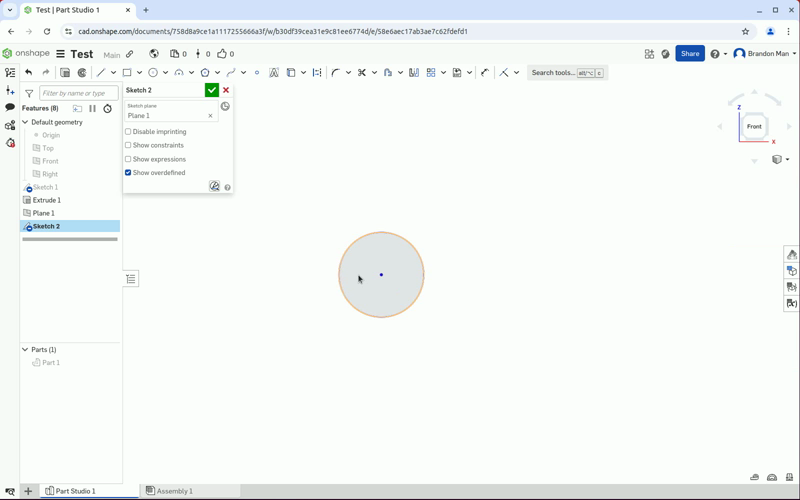
scroll(6)
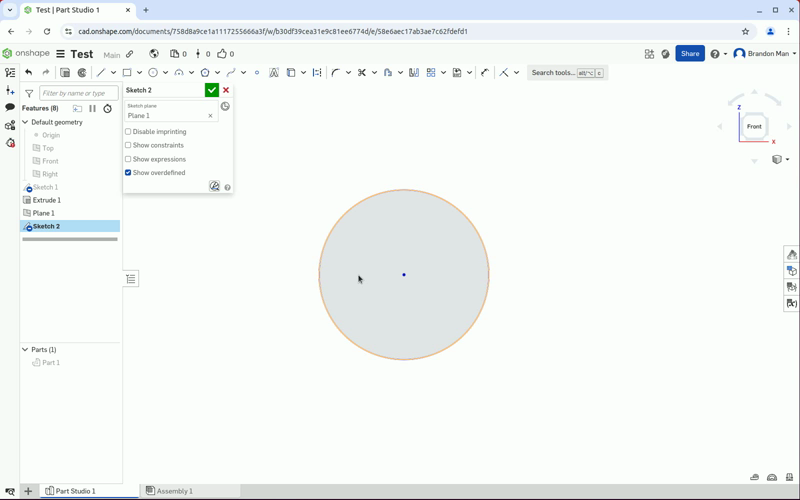
click(358, 274)
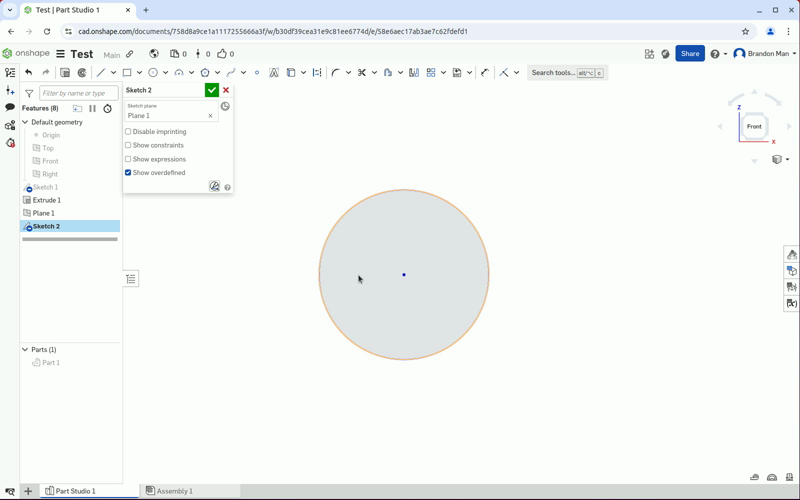
scroll(-6)
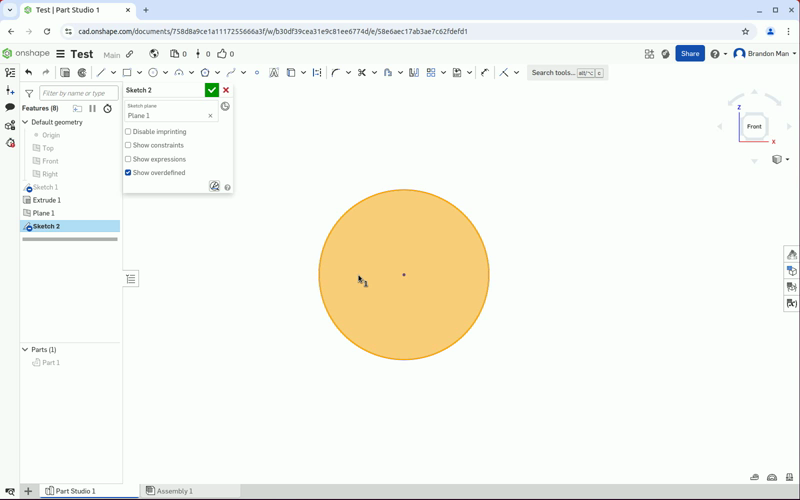
scroll(-6)
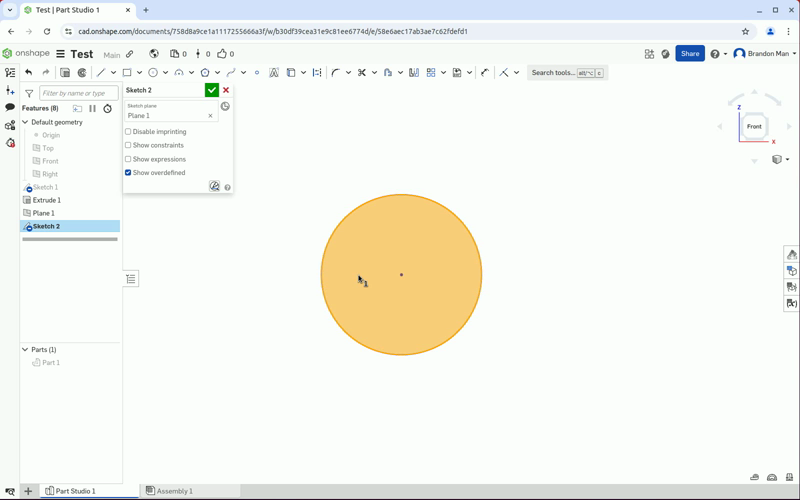
scroll(-6)
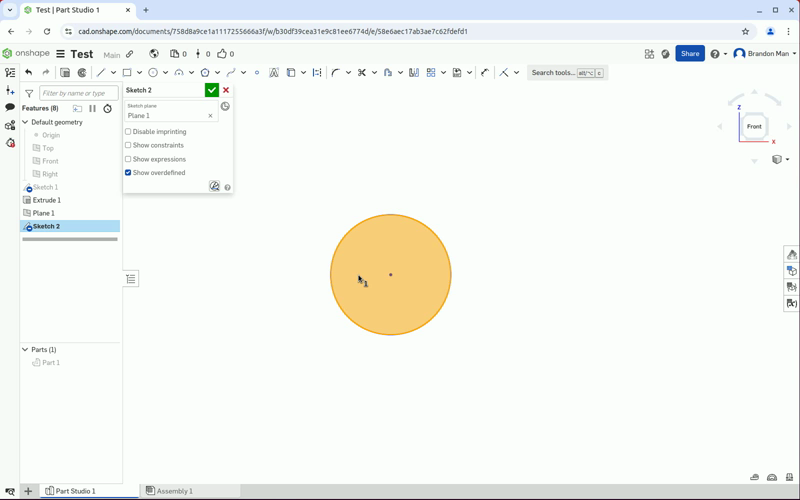
scroll(-6)
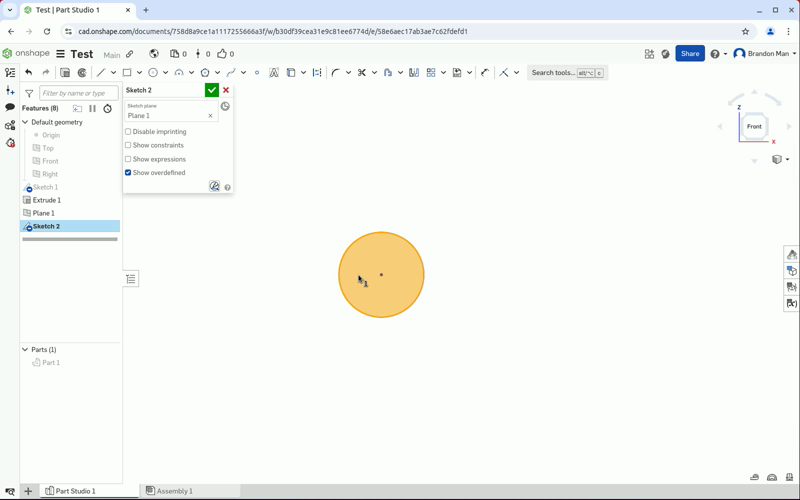
scroll(-6)
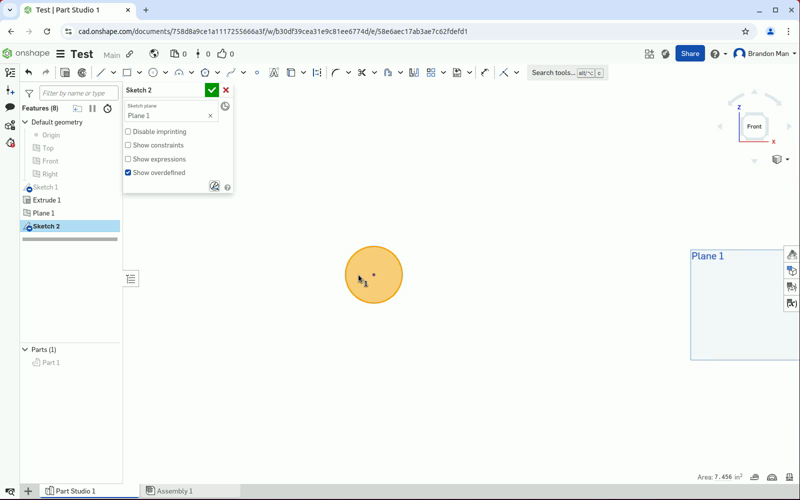
scroll(-6)
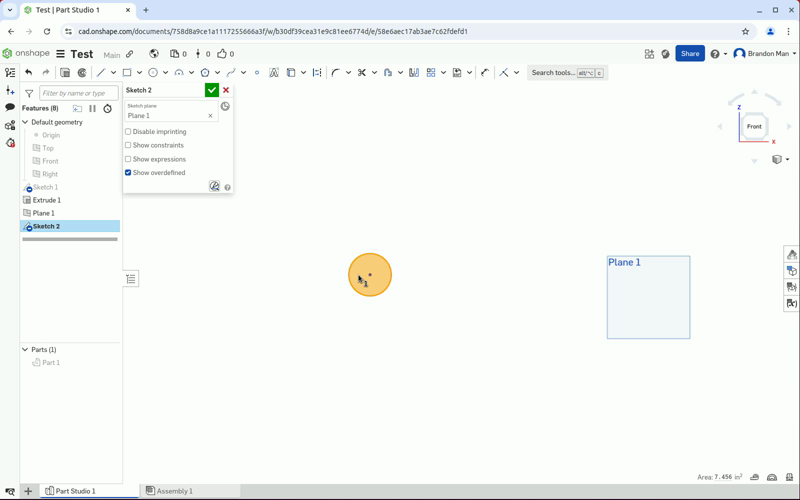
scroll(-6)
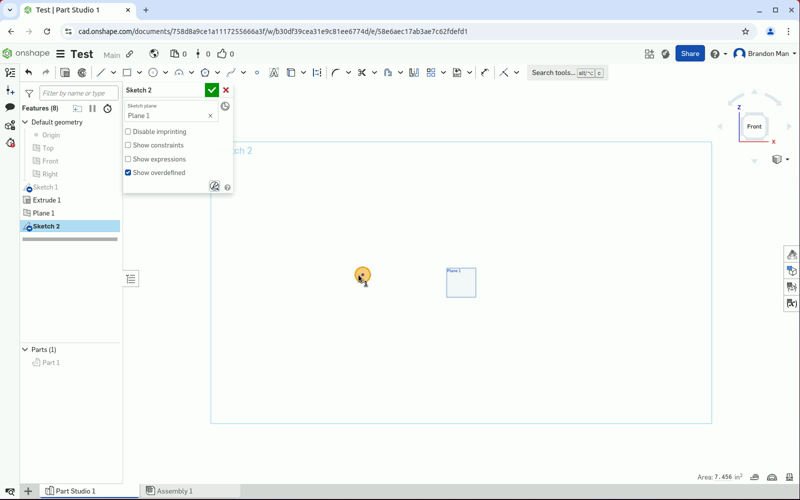
mouse_move(73, 352)
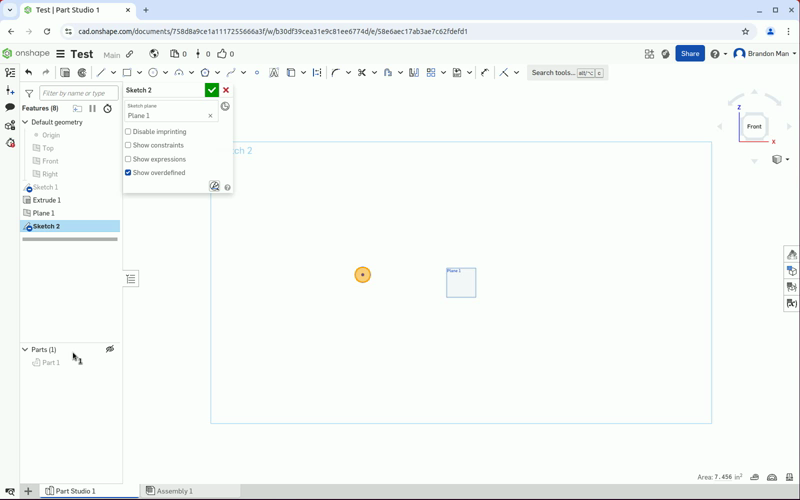
key(shift+y)
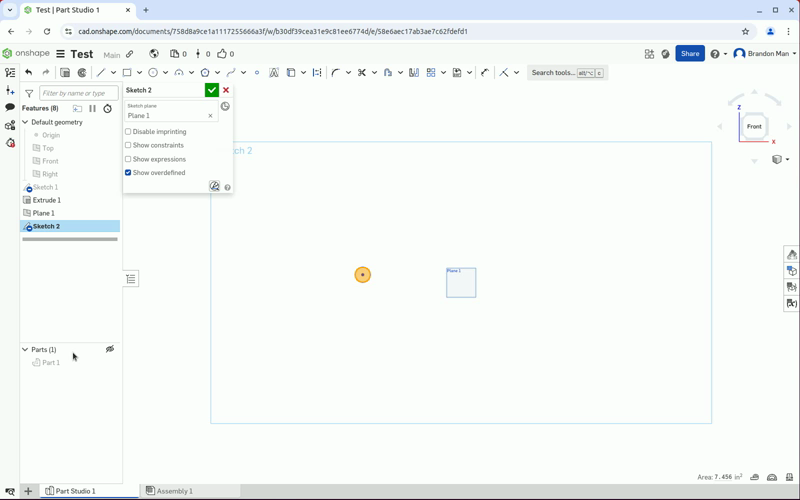
key(shift+e)
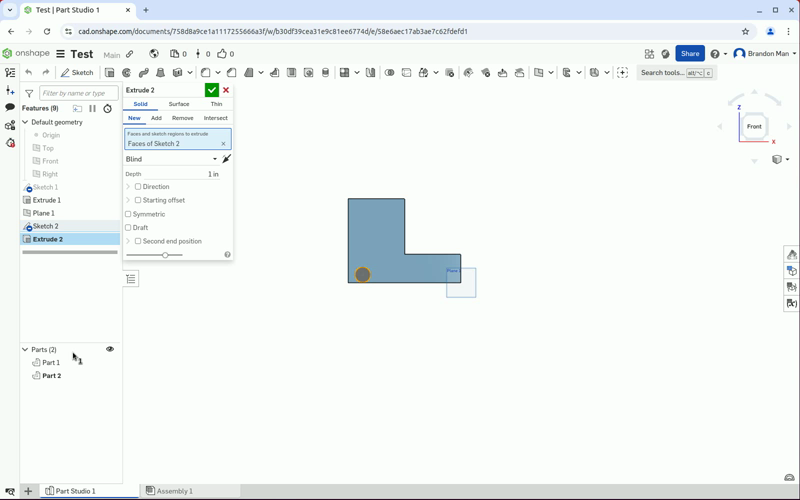
mouse_move(143, 106)
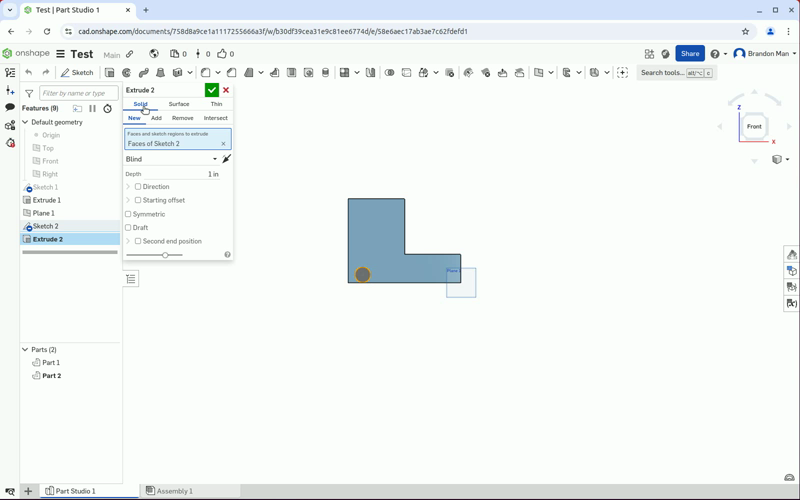
click(143, 106)
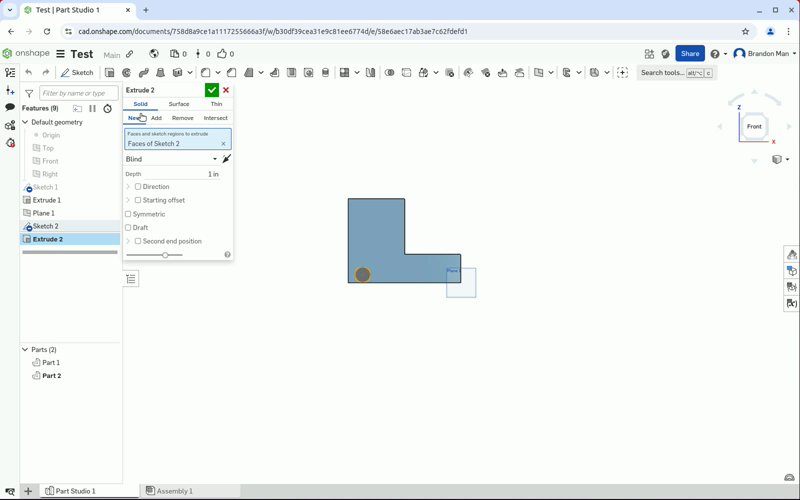
mouse_move(137, 120)
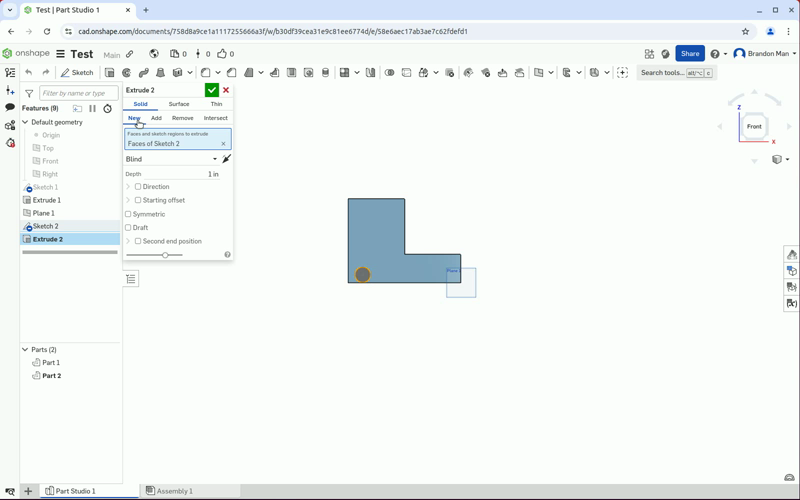
click(137, 120)
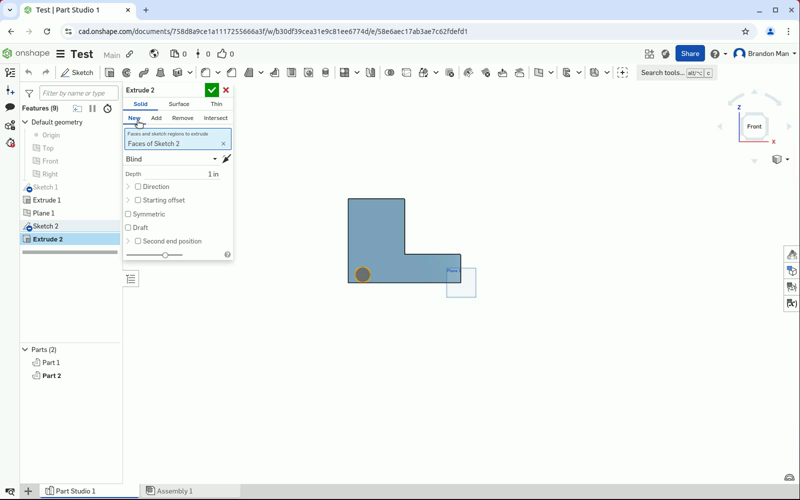
key(tab, 4)
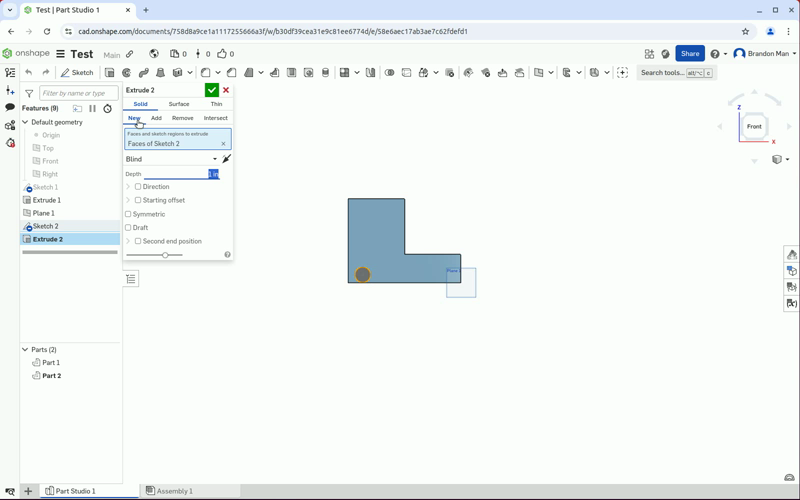
text(2.889)
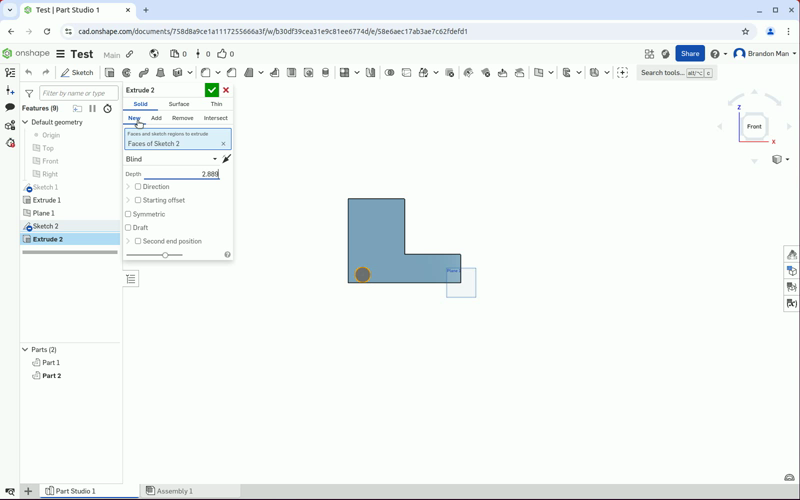
key(enter)
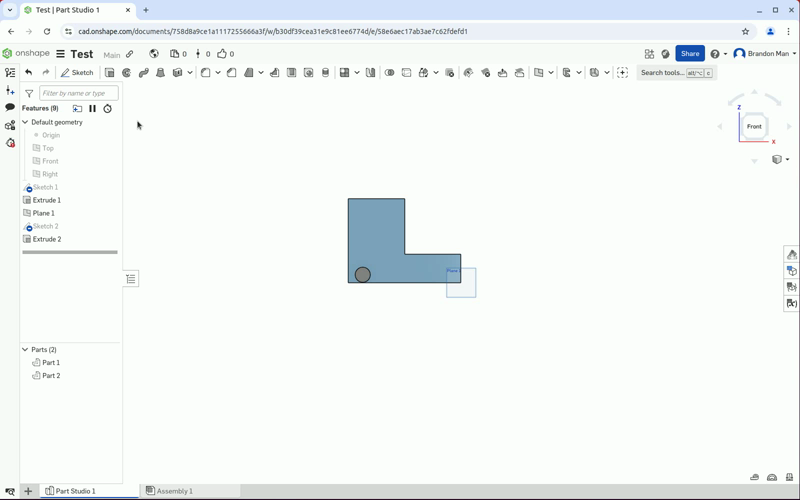
key(shift+h)
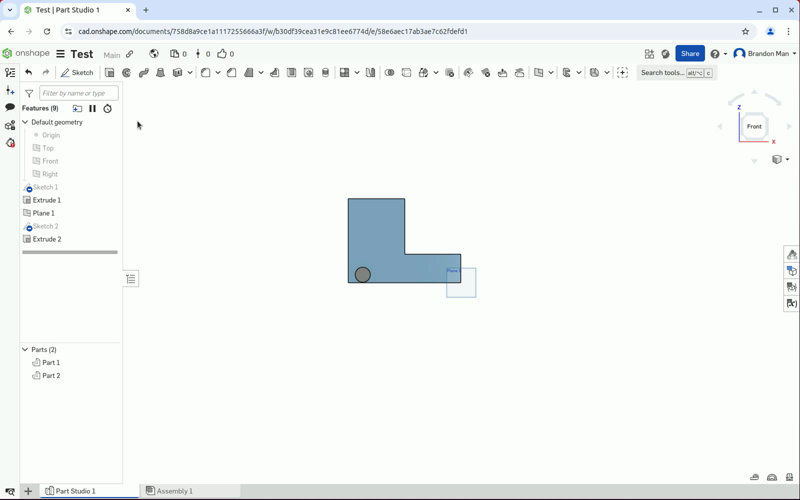
key(shift+h)
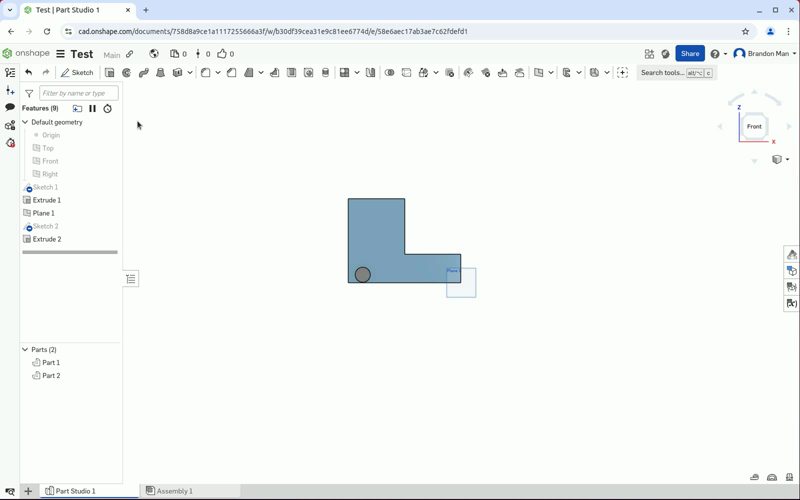
mouse_move(73, 189)
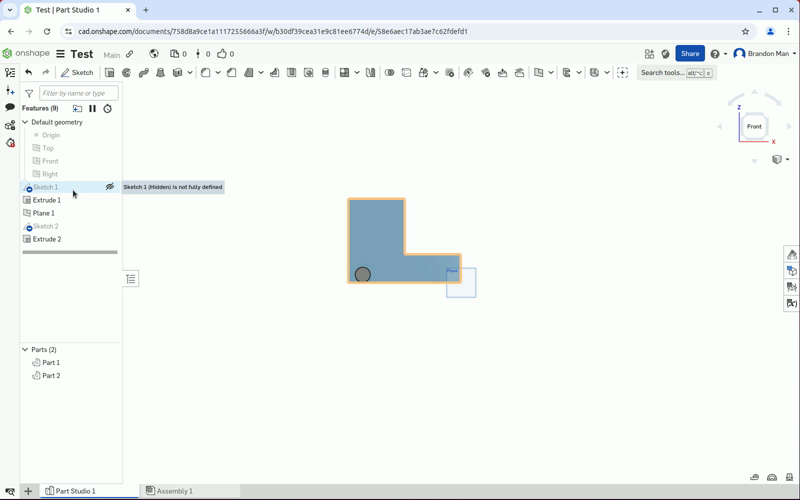
click(73, 189)
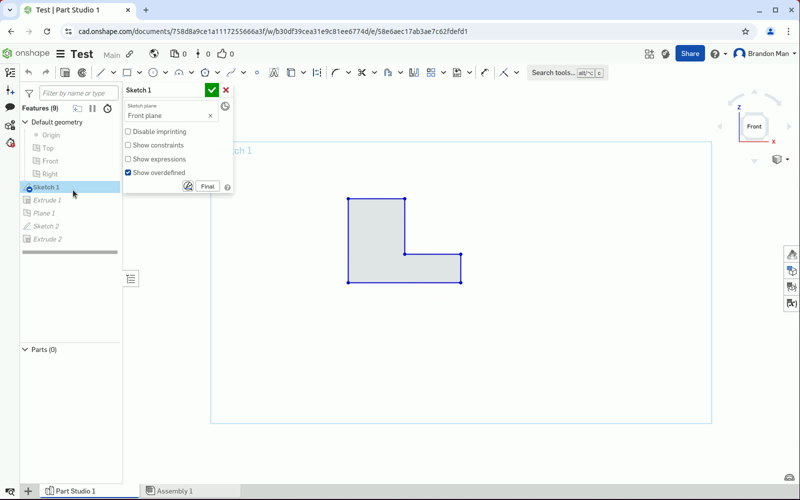
mouse_move(229, 92)
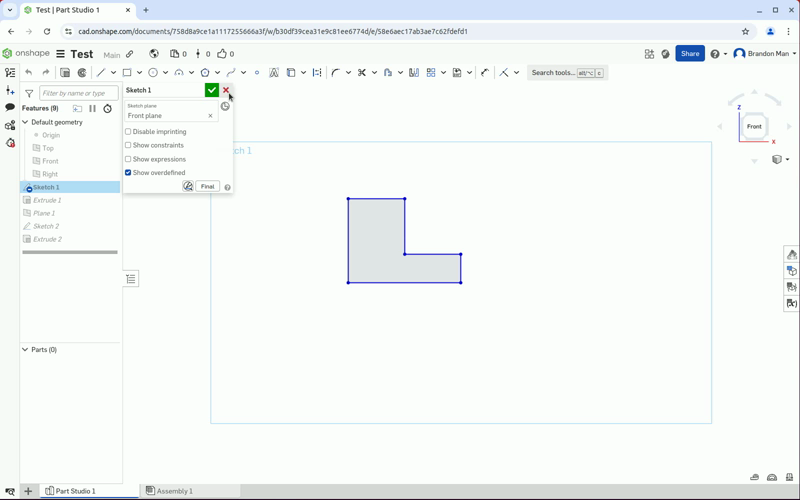
click(229, 92)
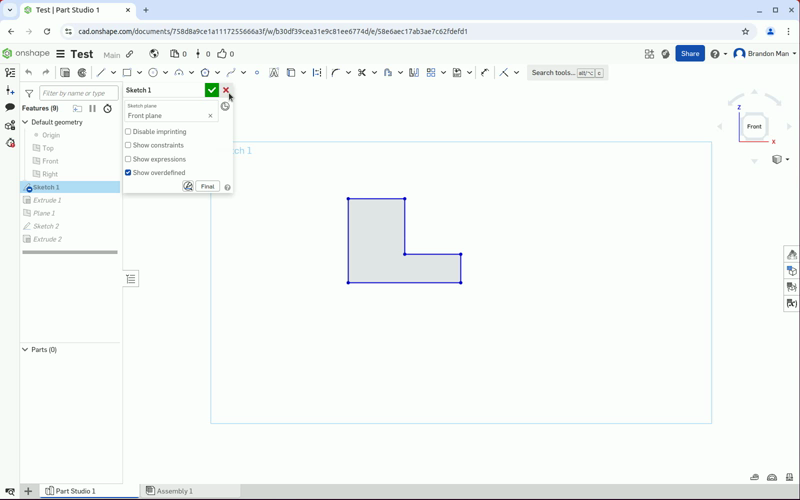
key(shift+s)
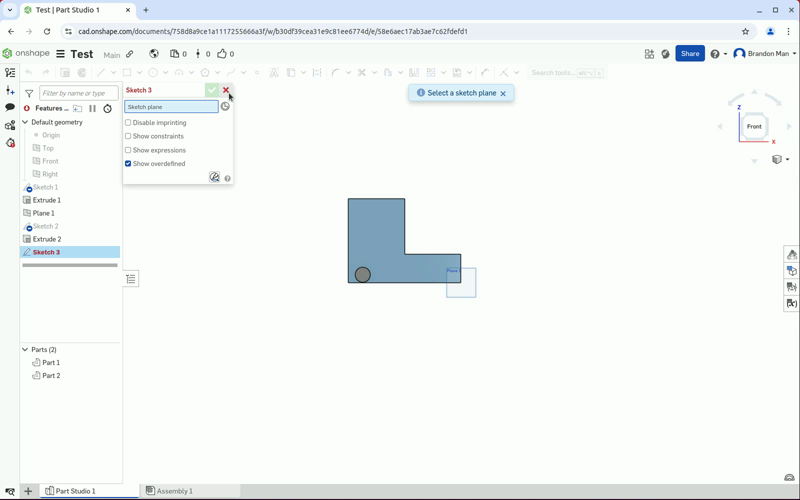
mouse_move(73, 215)
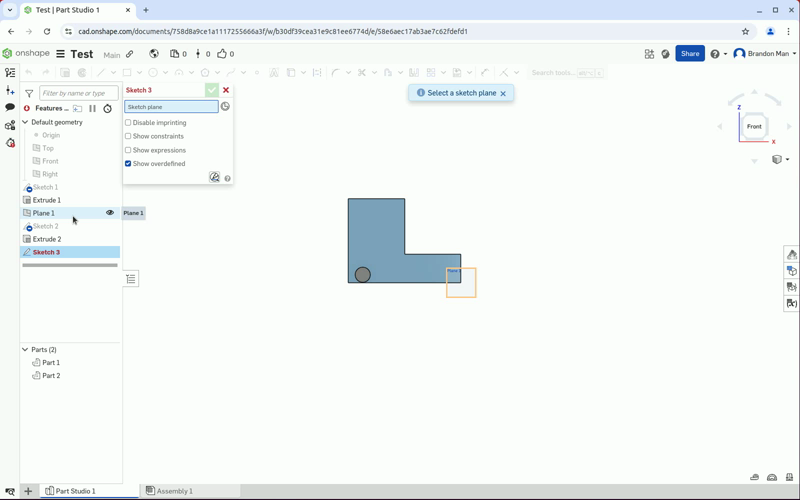
click(73, 215)
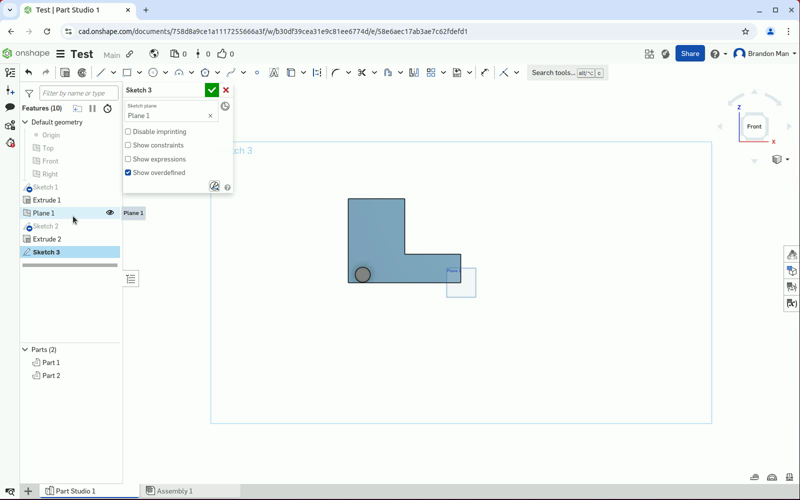
mouse_move(73, 352)
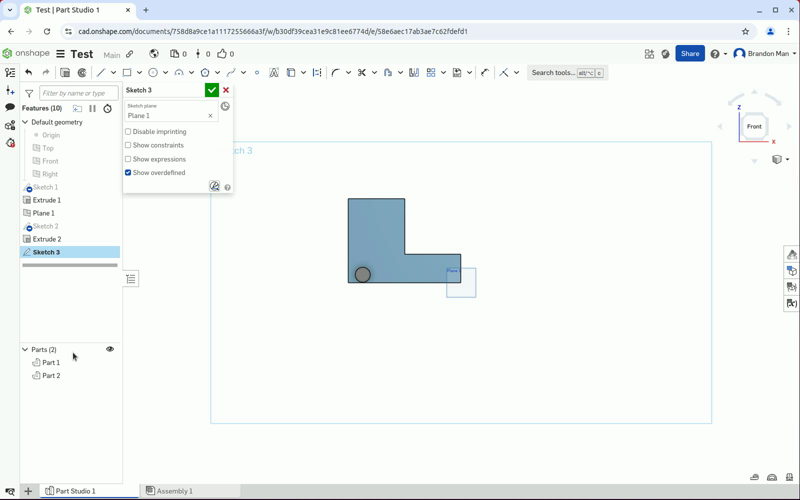
key(y)
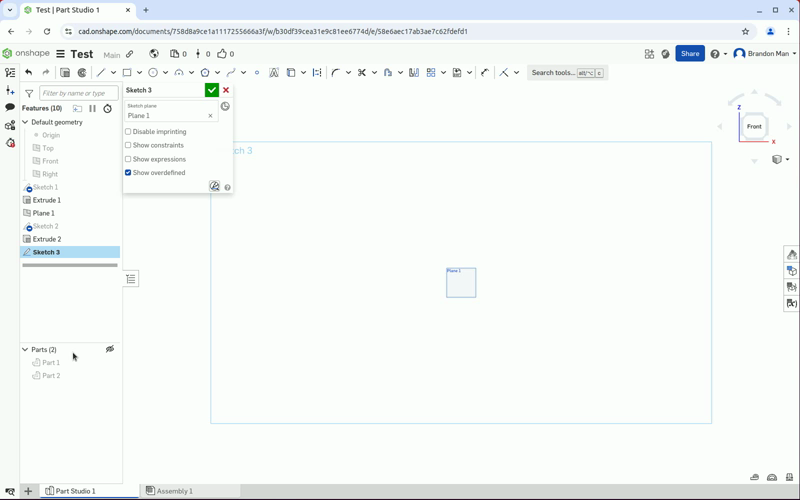
key(c)
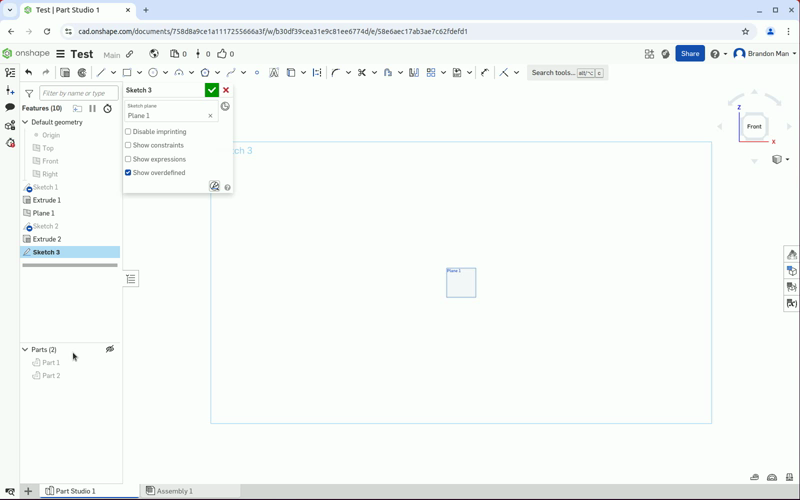
key_down(shift)
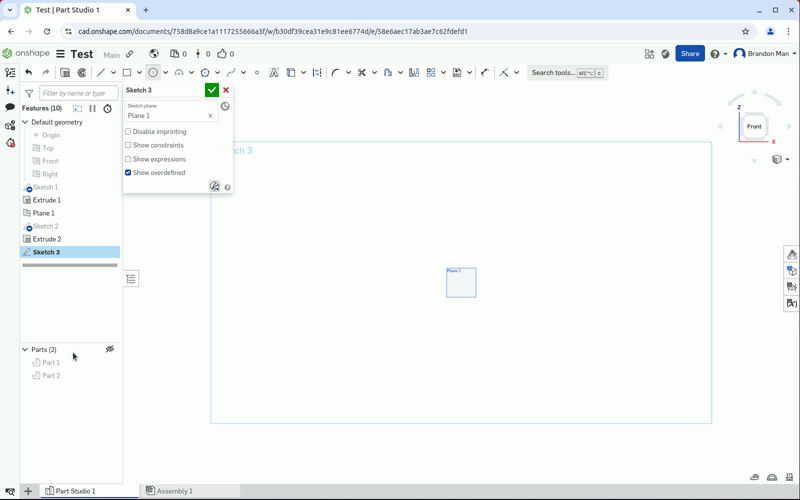
mouse_move(390, 274)
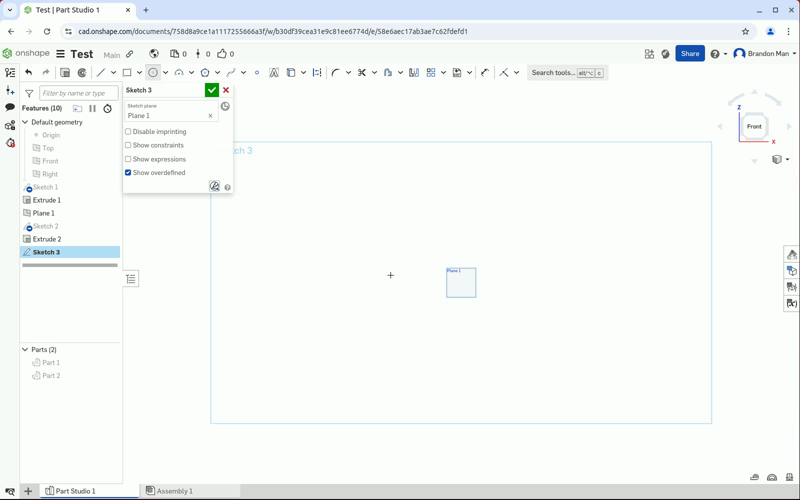
click(390, 274)
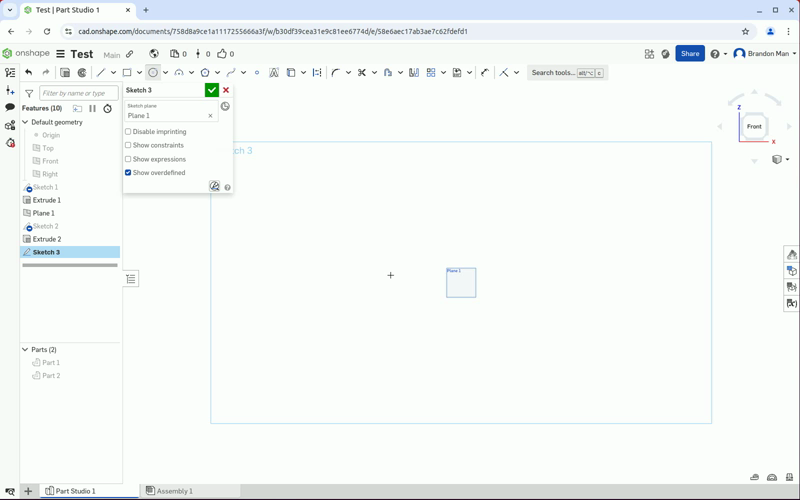
key_up(shift)
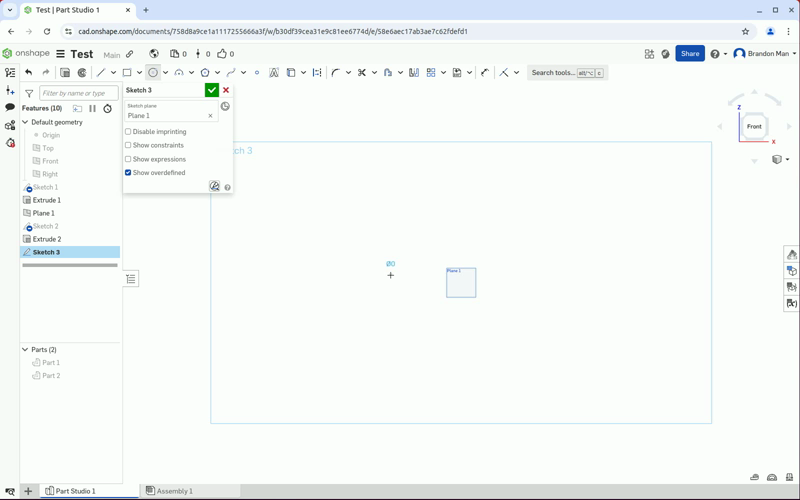
mouse_move(398, 274)
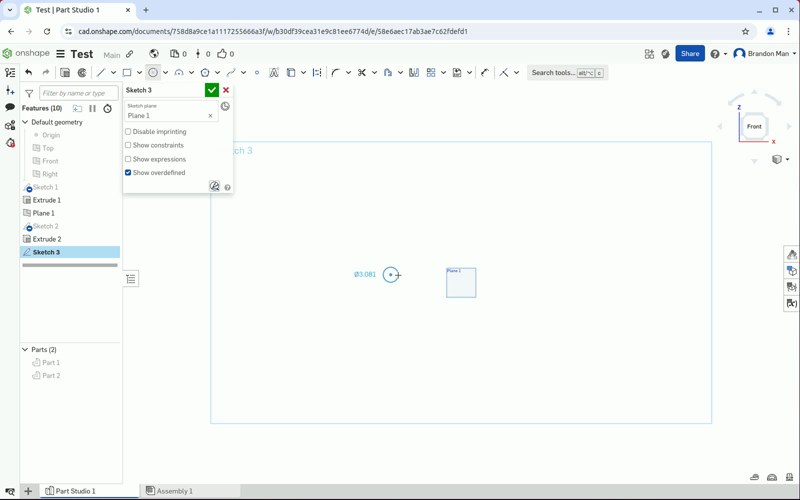
click(398, 274)
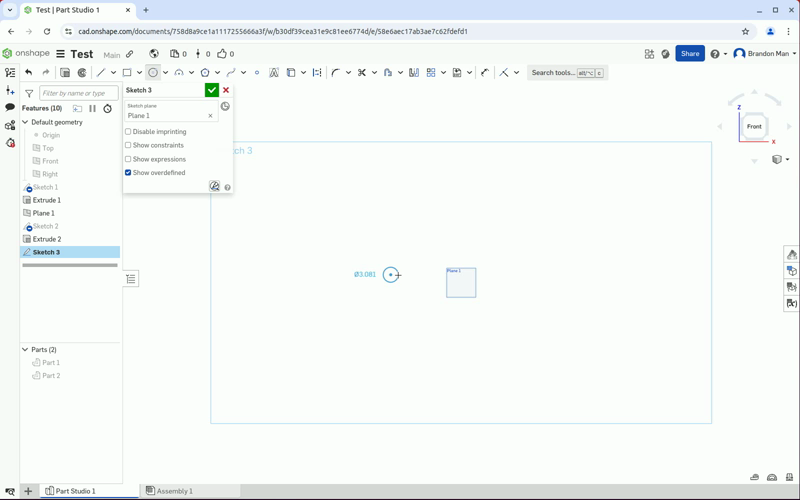
key(esc)
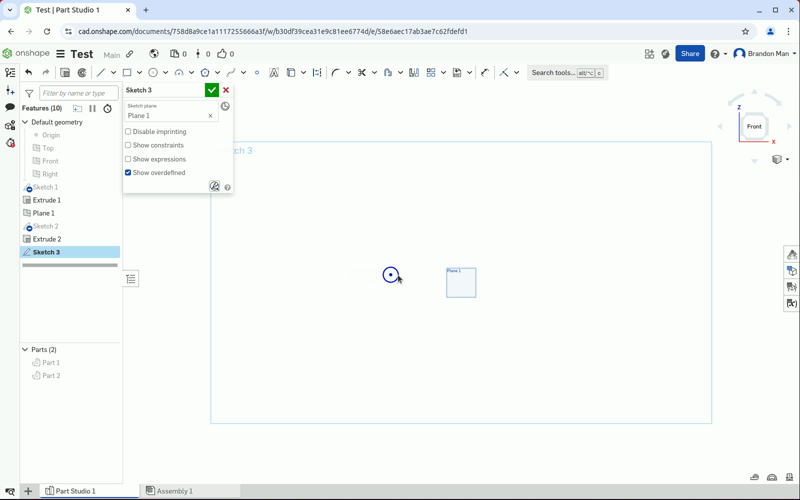
mouse_move(389, 272)
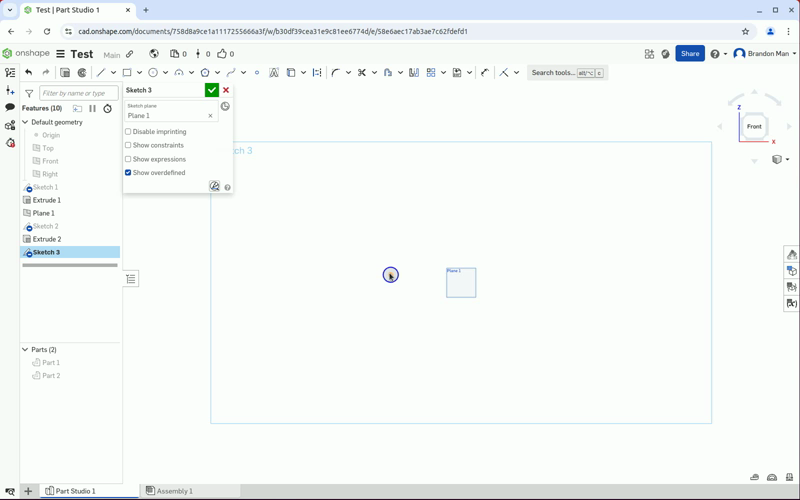
scroll(6)
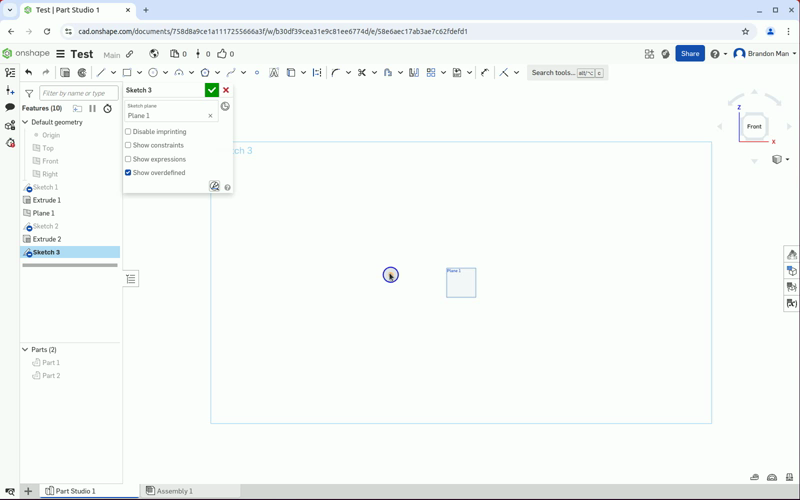
scroll(6)
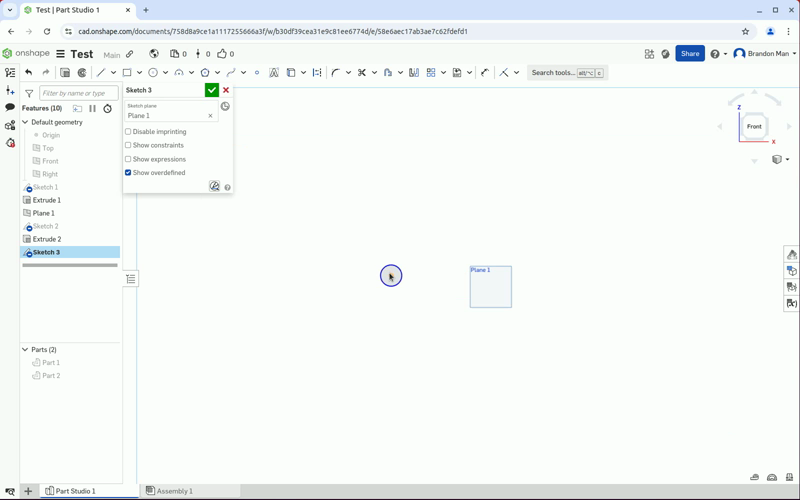
scroll(6)
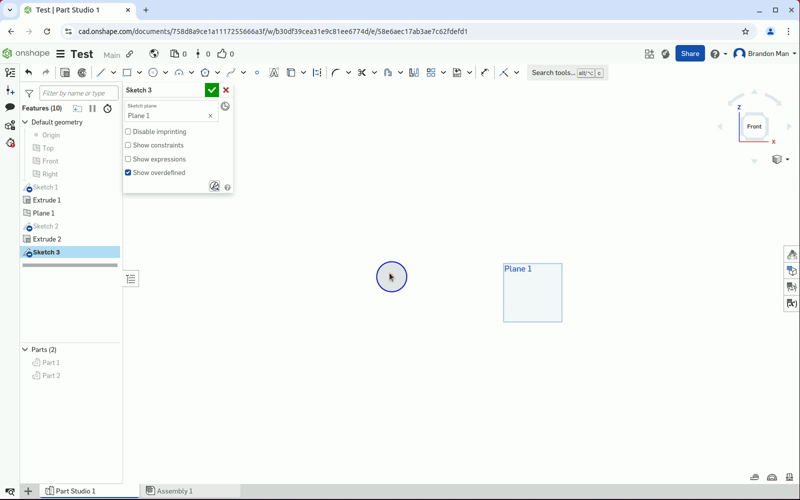
scroll(6)
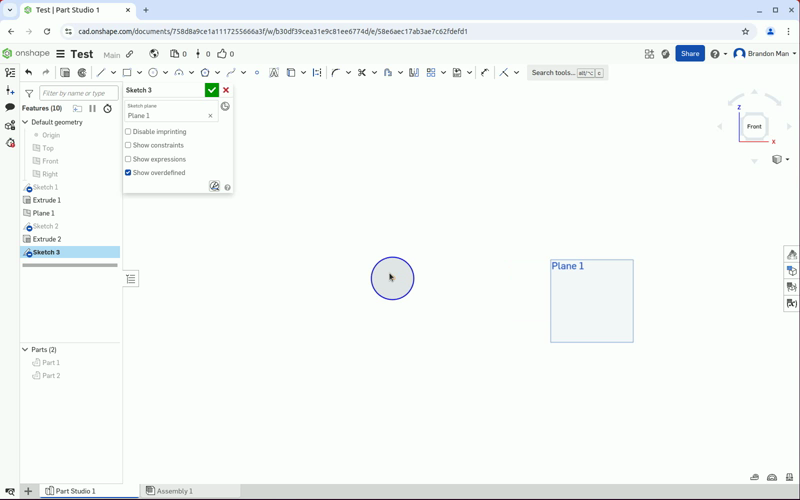
scroll(6)
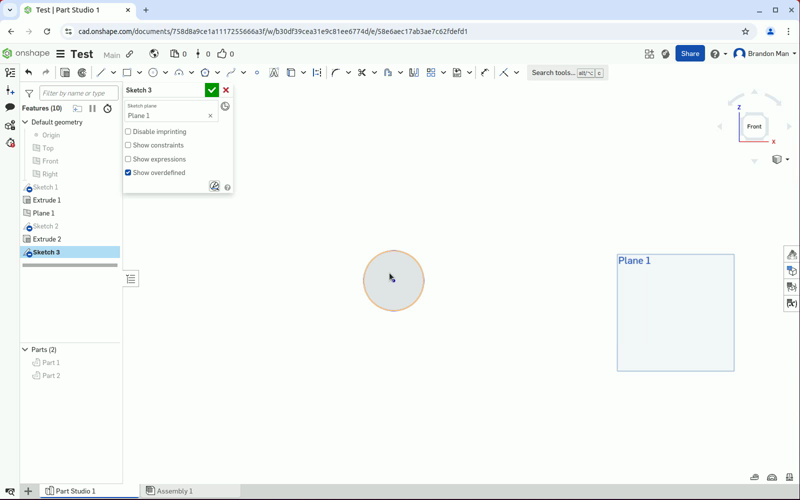
scroll(6)
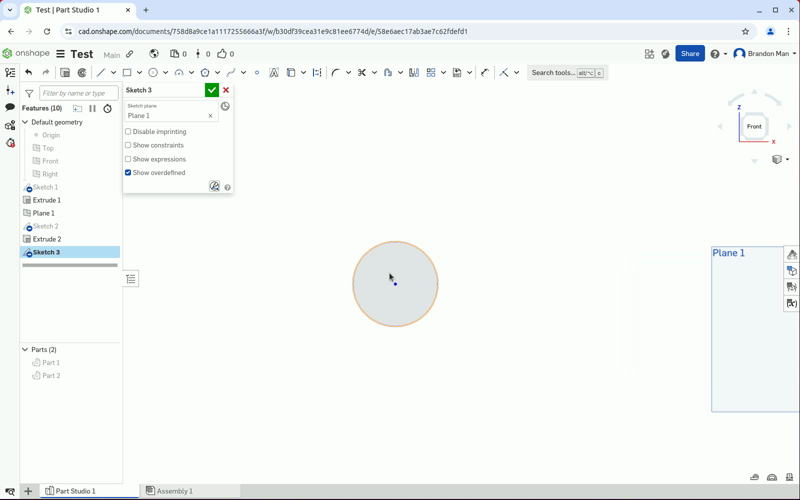
scroll(6)
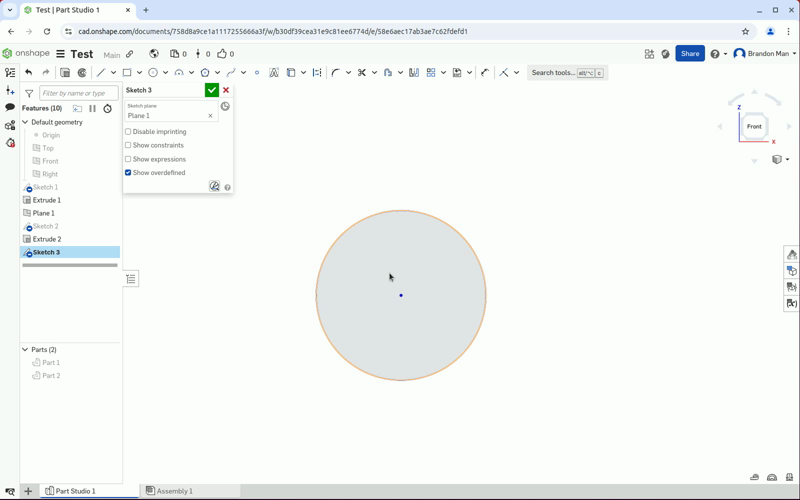
click(389, 272)
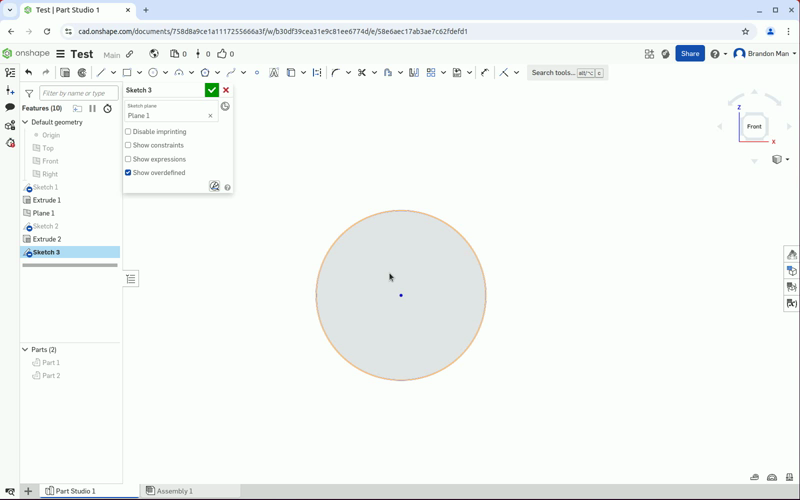
scroll(-6)
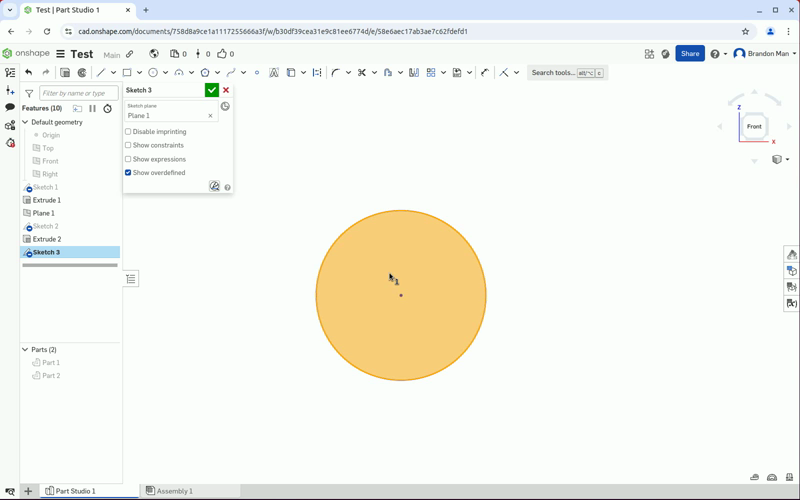
scroll(-6)
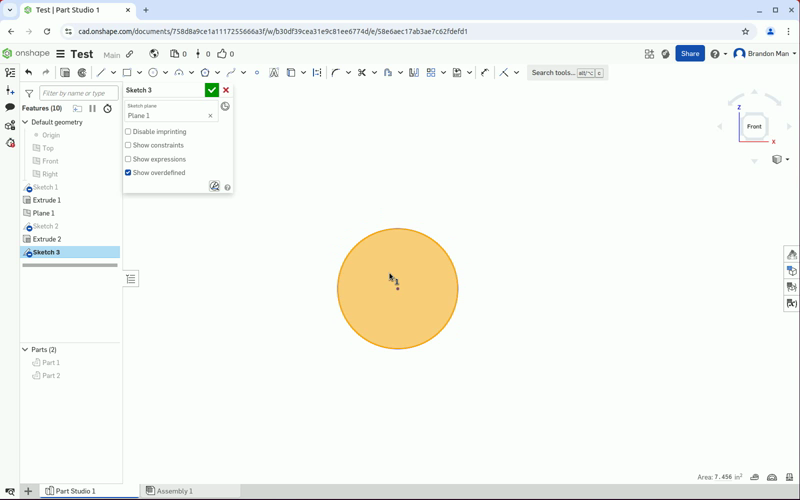
scroll(-6)
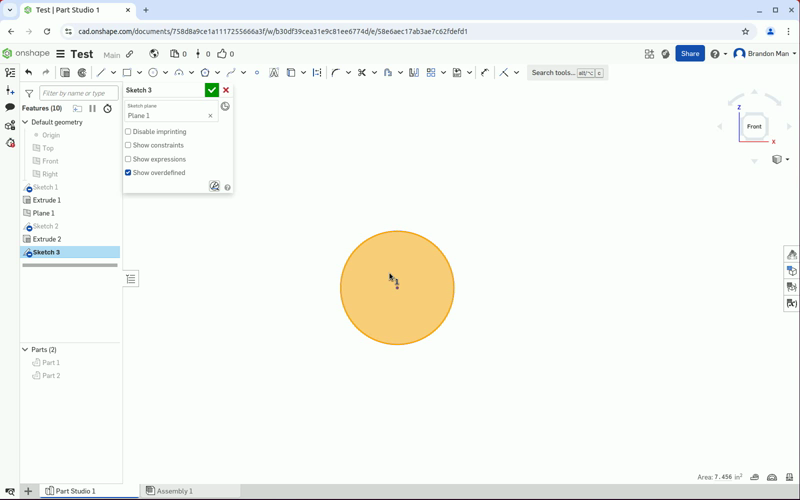
scroll(-6)
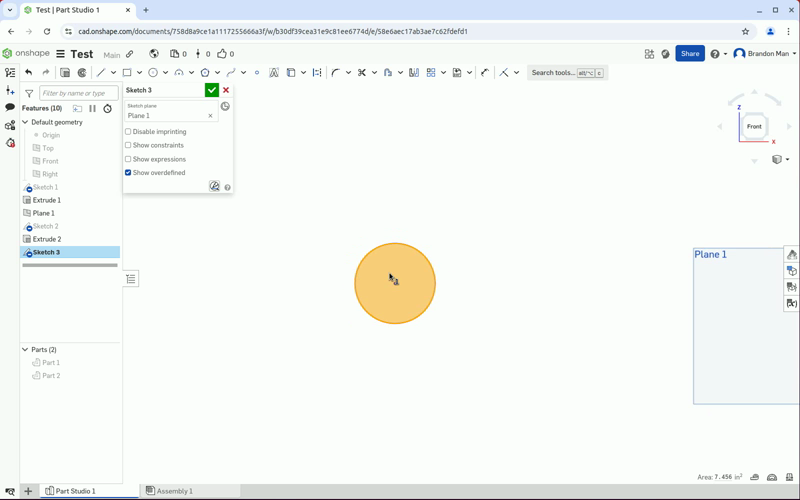
scroll(-6)
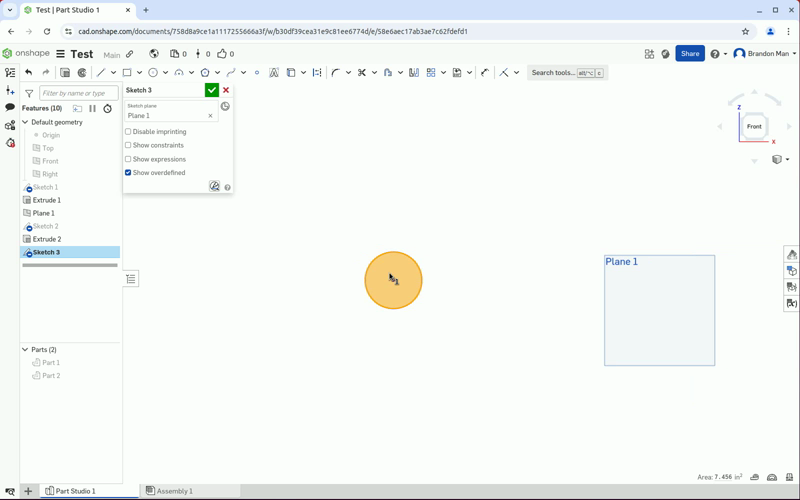
scroll(-6)
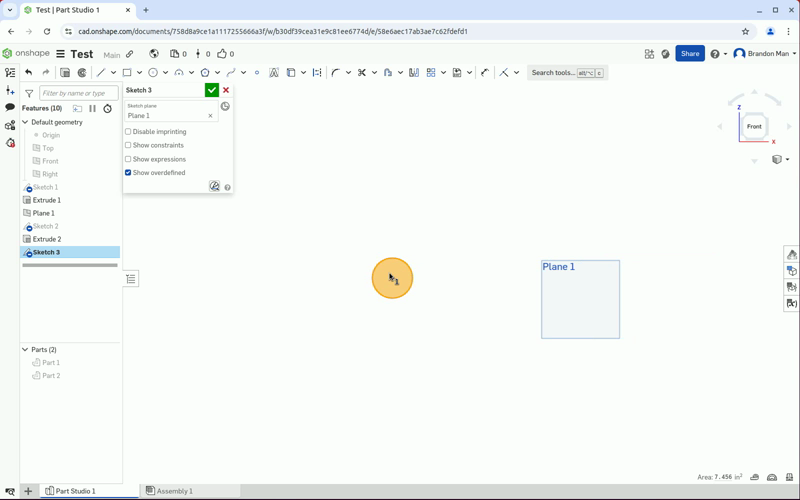
scroll(-6)
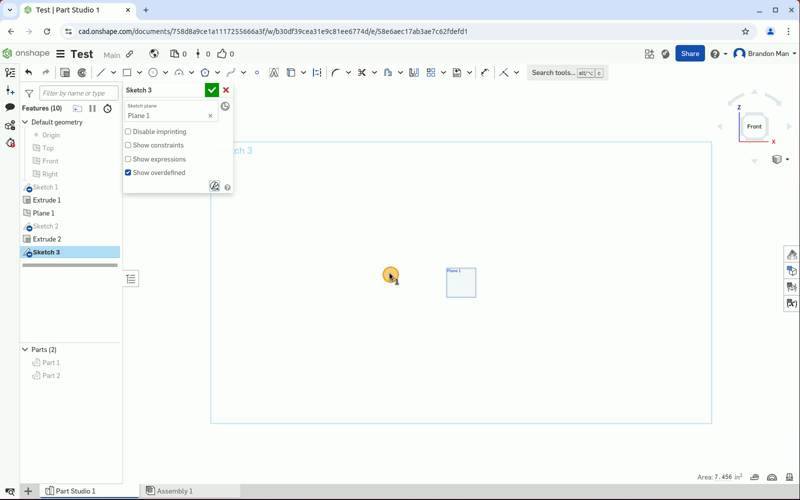
mouse_move(73, 352)
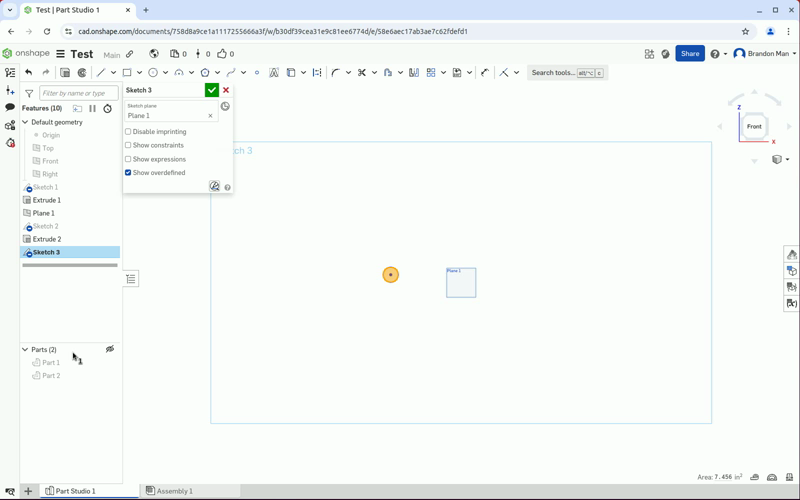
key(shift+y)
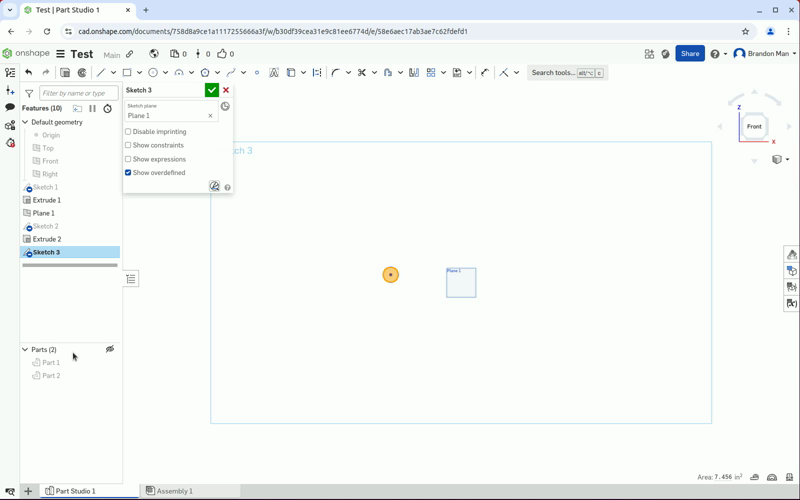
key(shift+e)
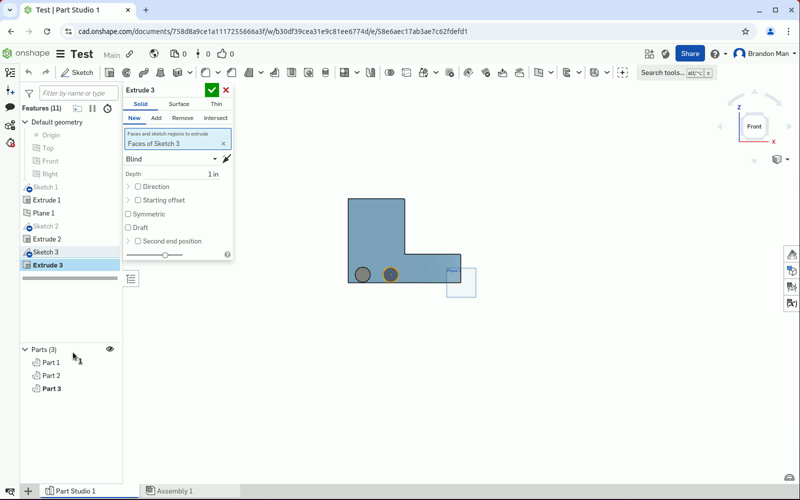
mouse_move(143, 106)
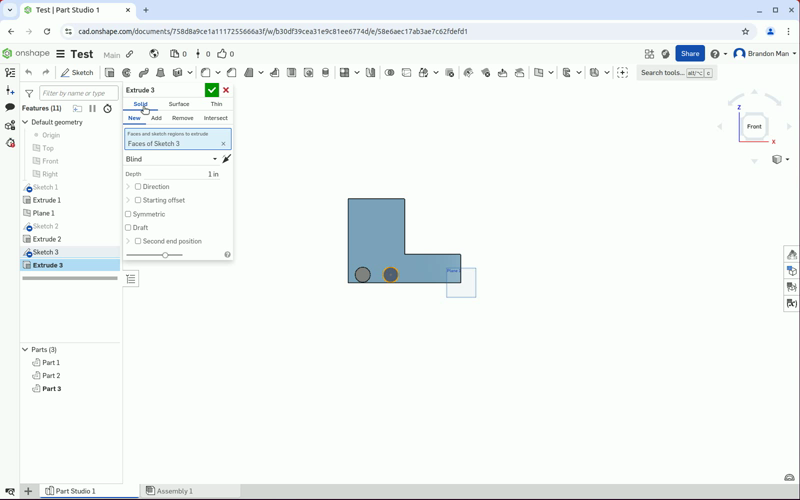
click(143, 106)
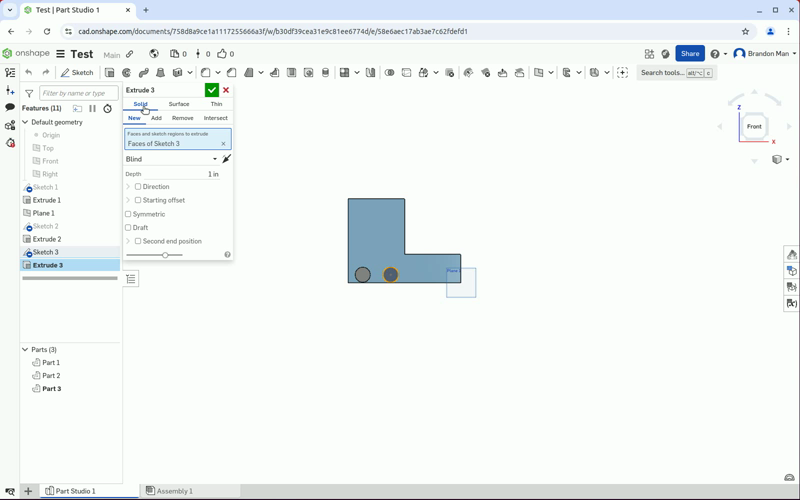
mouse_move(137, 120)
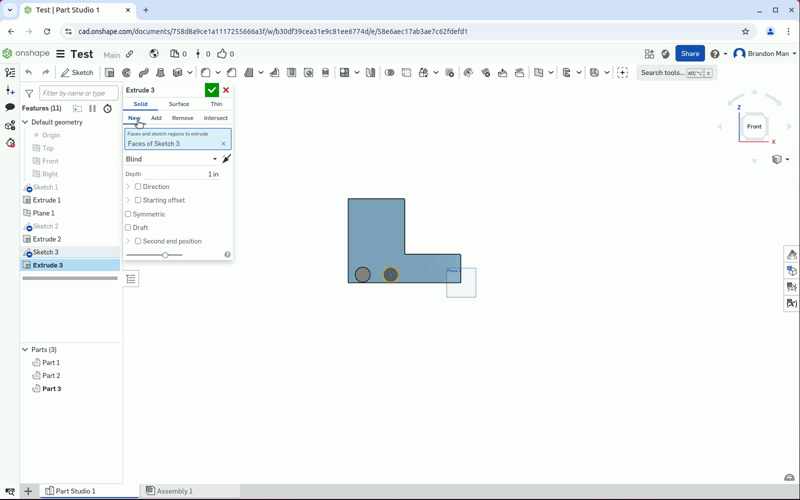
click(137, 120)
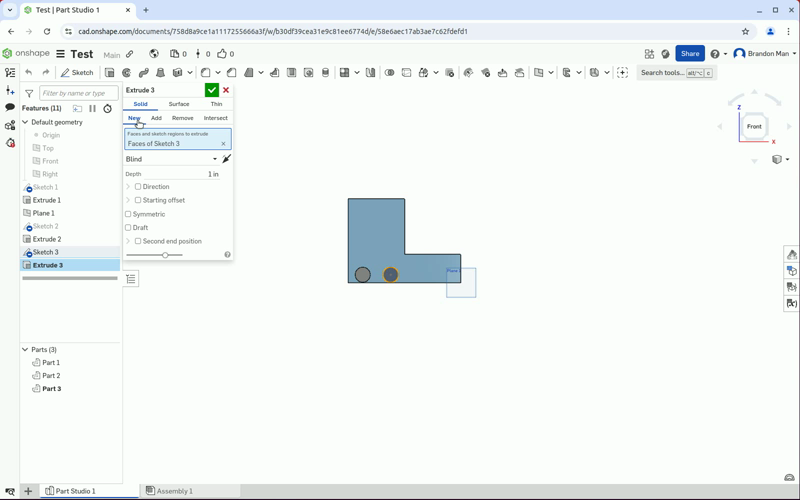
key(tab, 4)
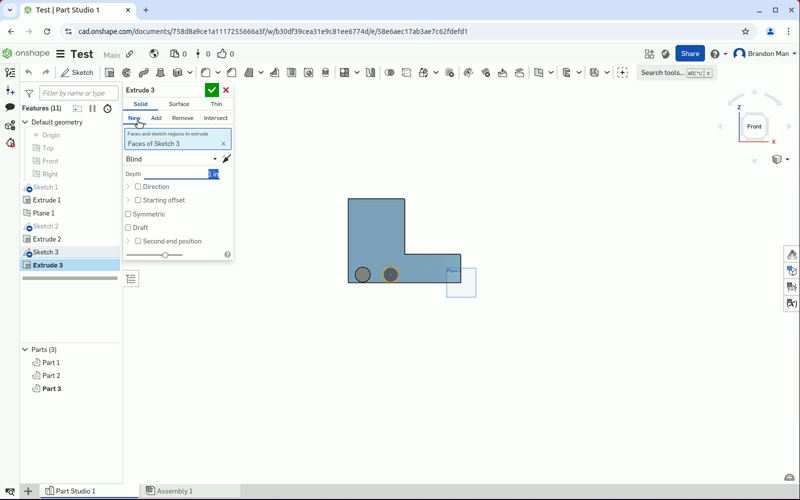
text(2.889)
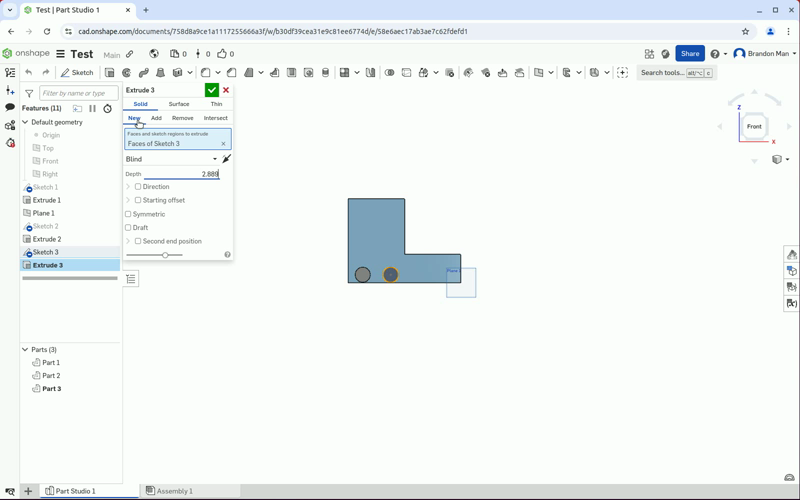
key(enter)
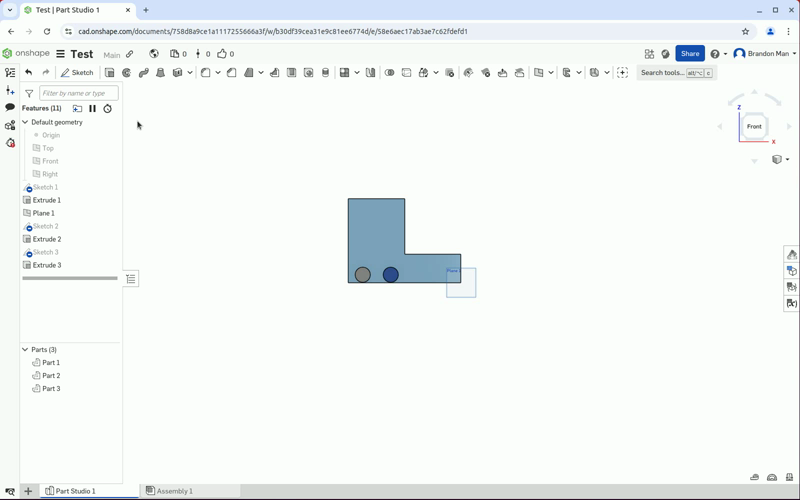
key(shift+h)
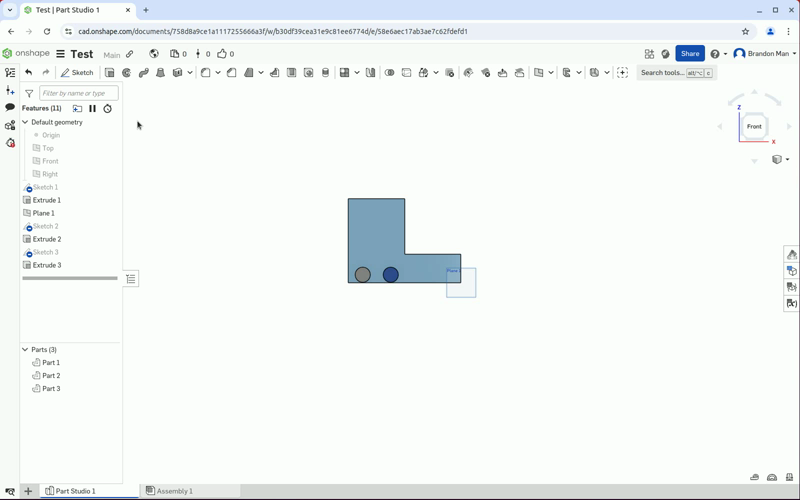
key(shift+h)
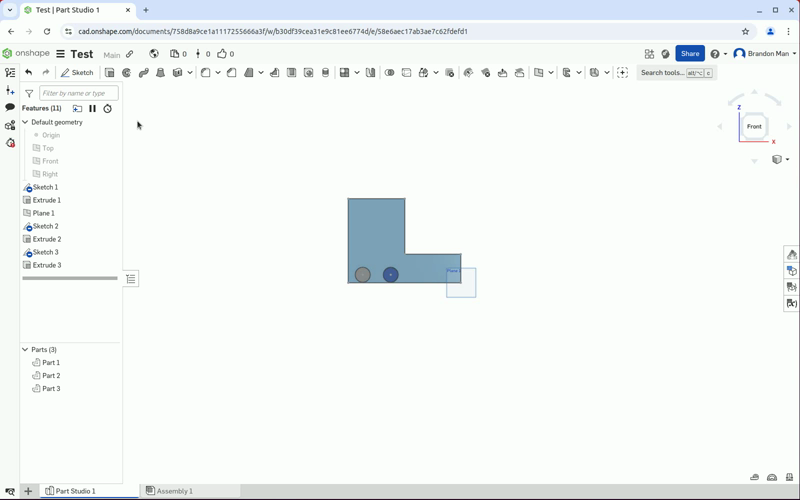
key(shift+7)
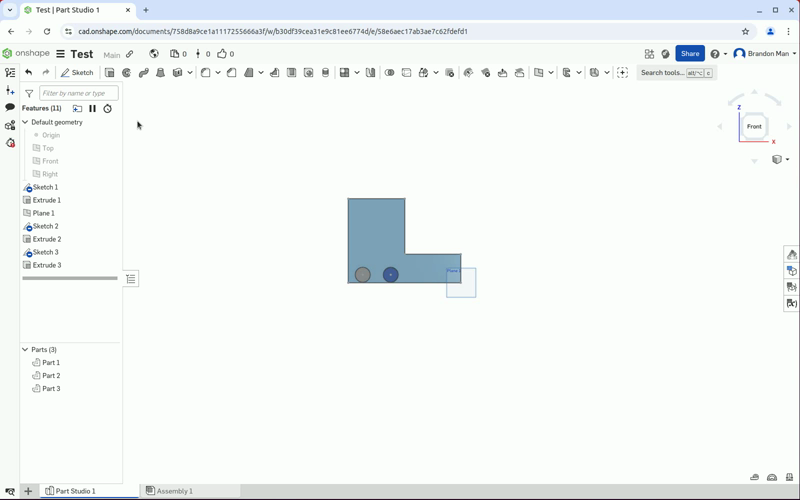
key(left, 2)
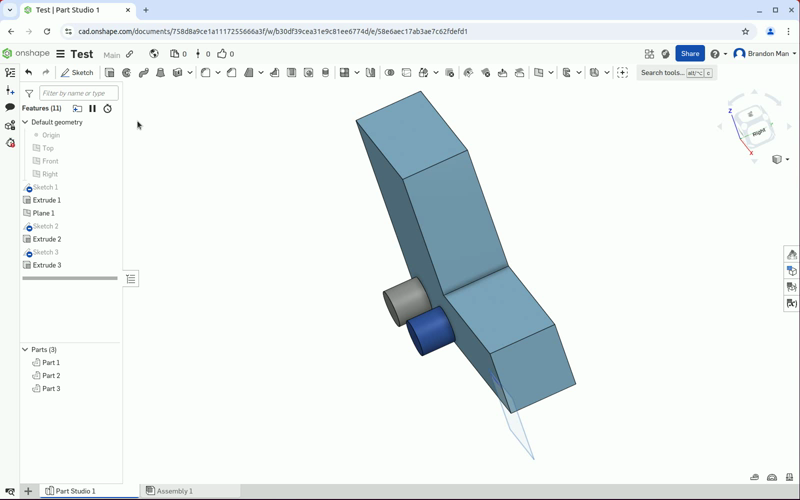
key(down, 2)
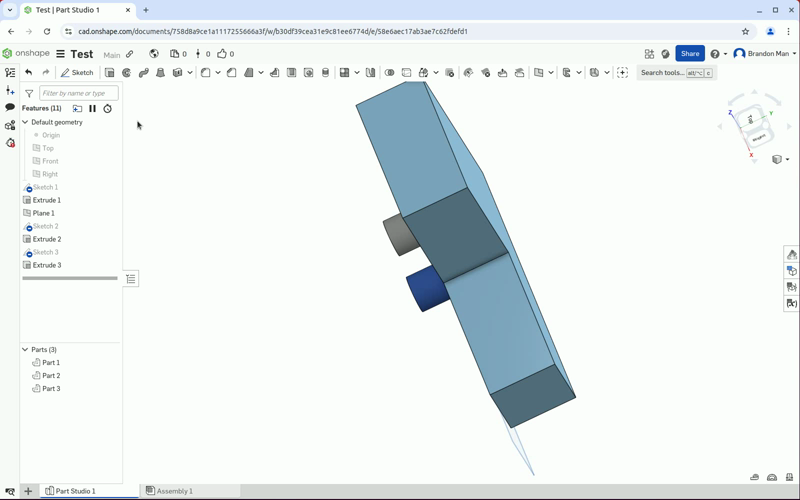
key(up, 2)
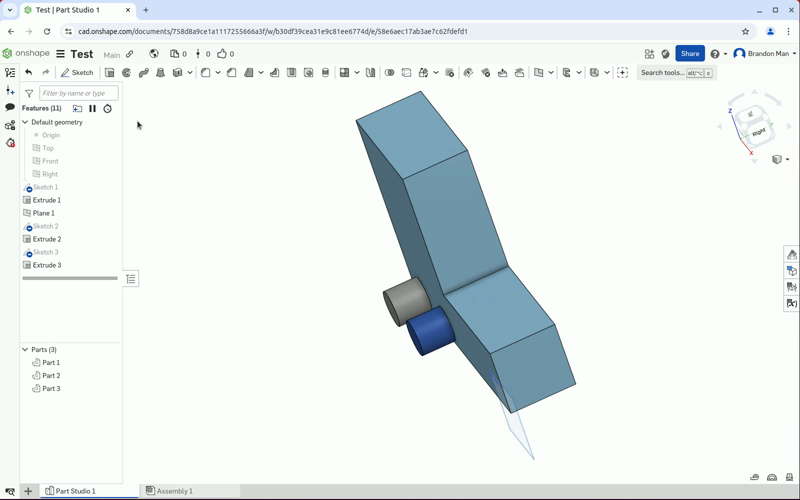
key(right, 2)
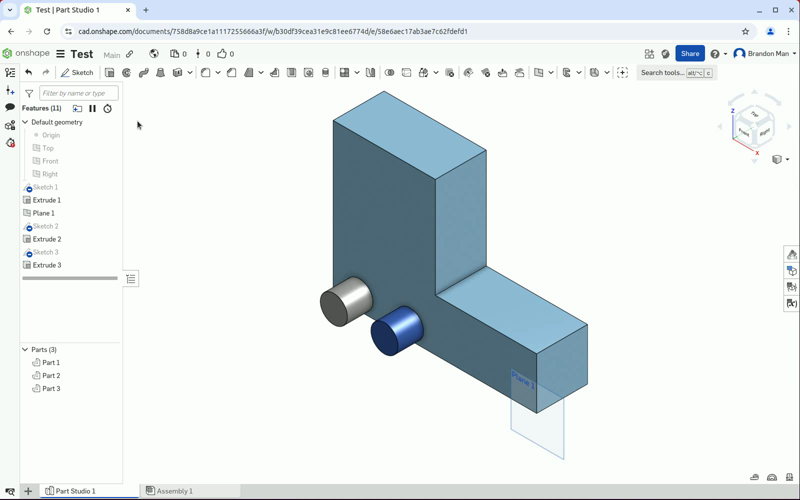
mouse_move(73, 189)
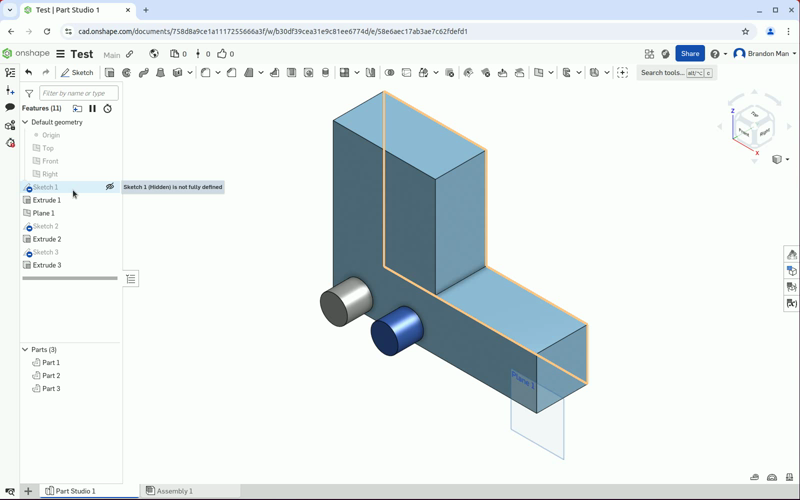
click(73, 189)